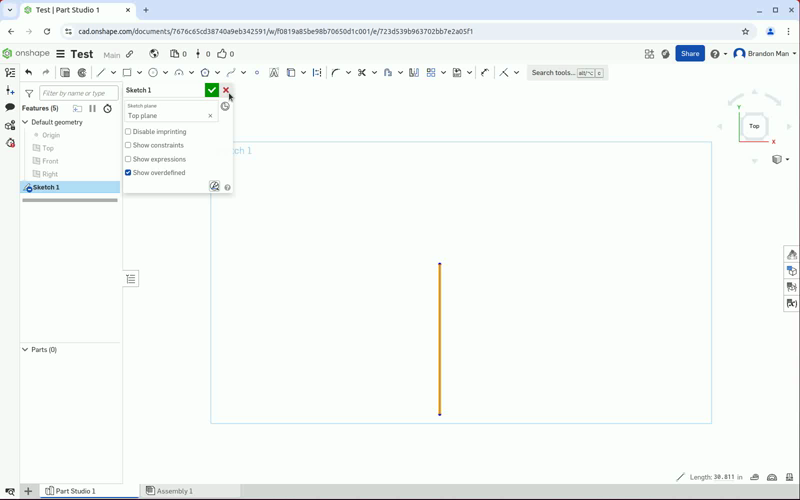
key(shift+h)
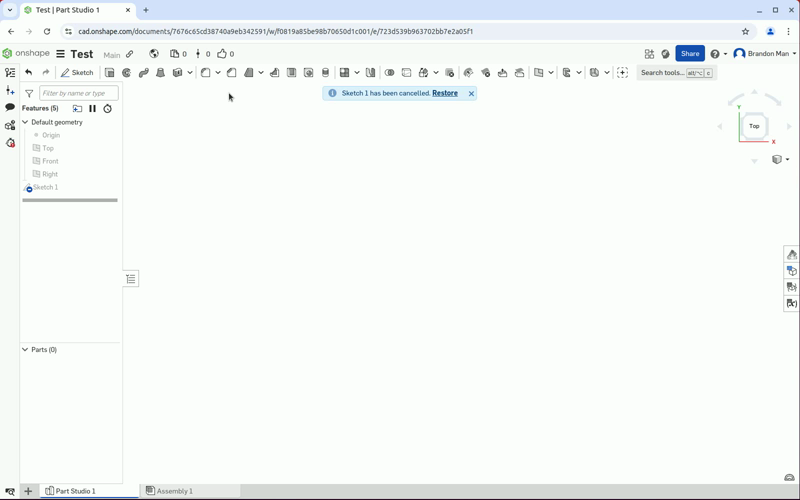
mouse_move(73, 352)
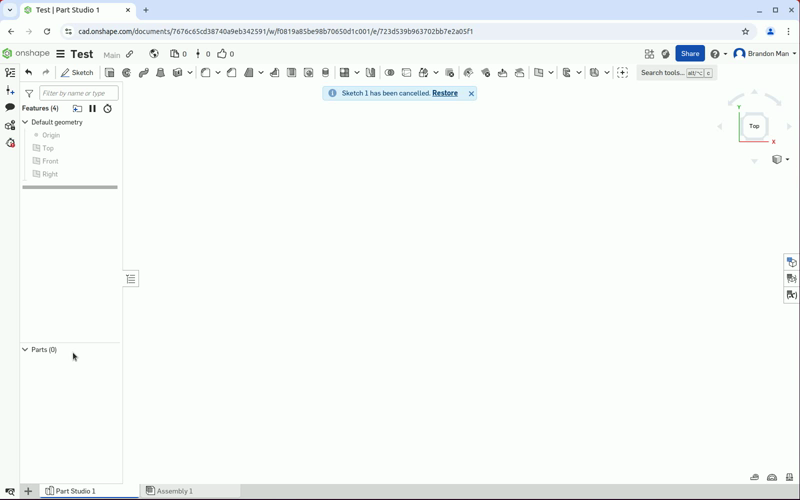
key(y)
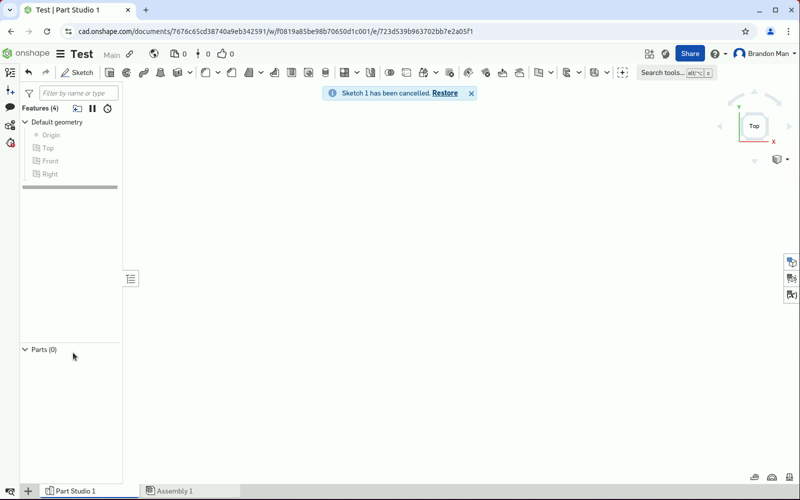
key(shift+p)
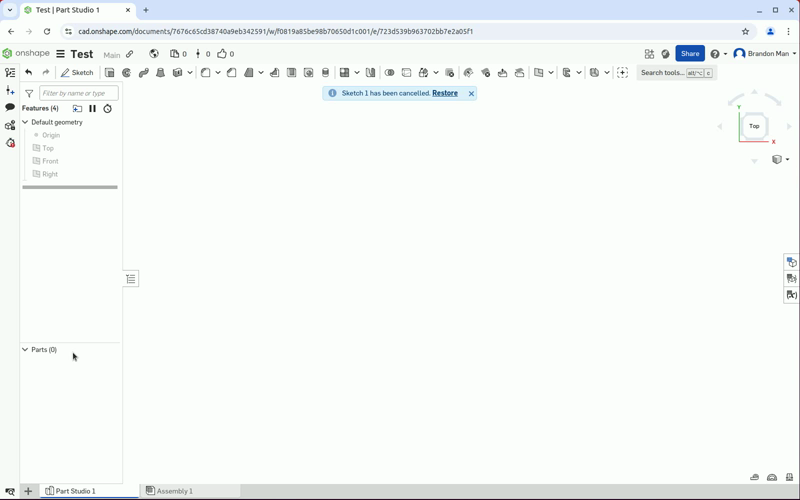
key(space)
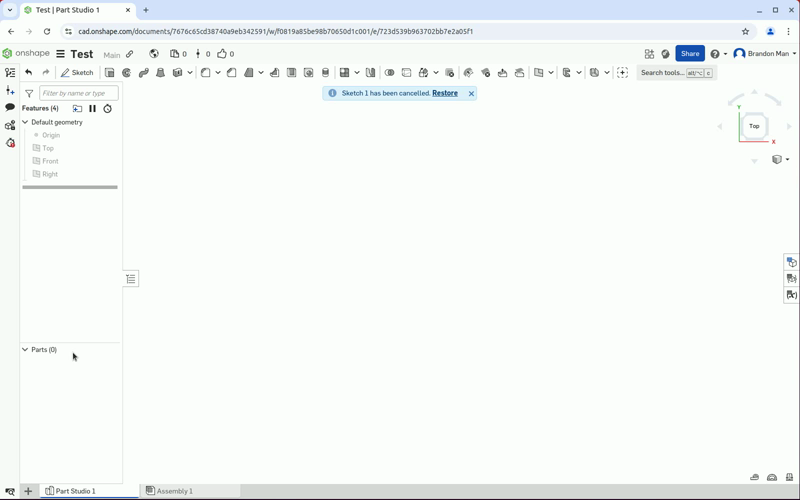
key_down(shift)
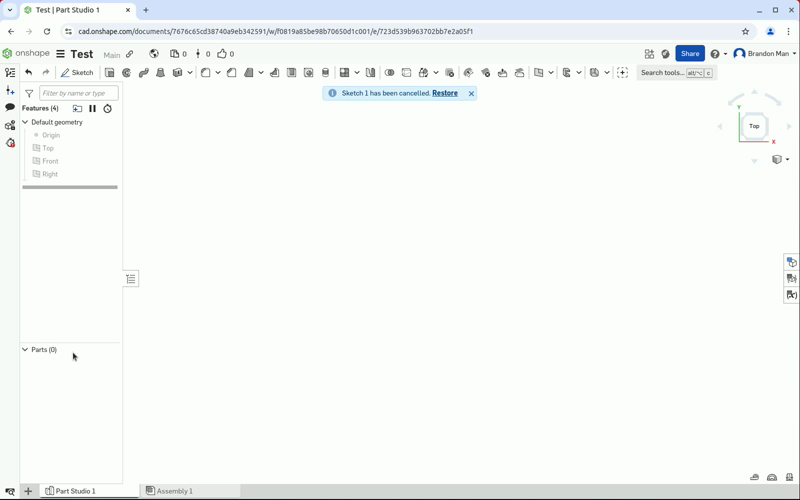
key(up)
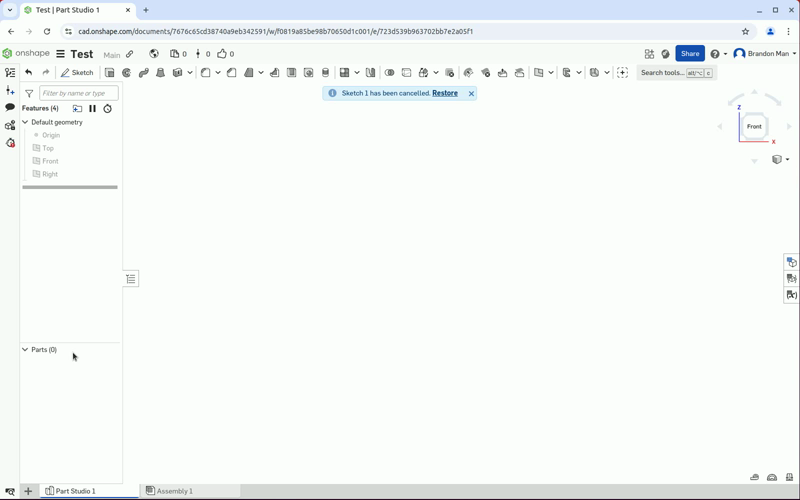
key_up(shift)
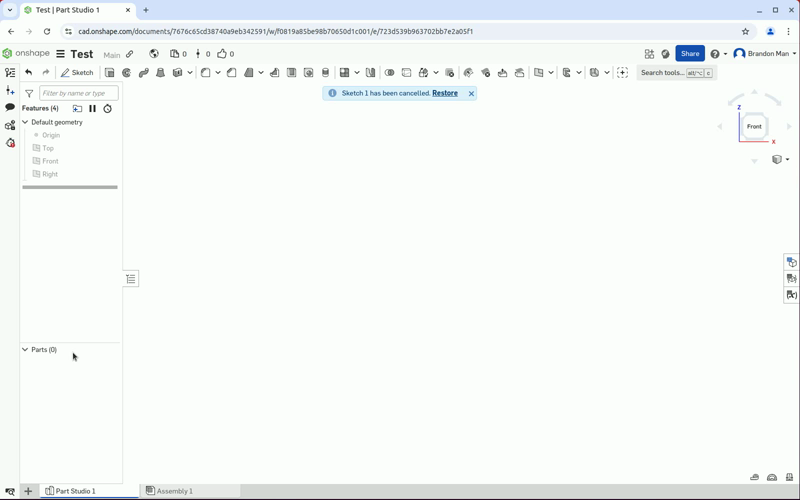
mouse_move(73, 352)
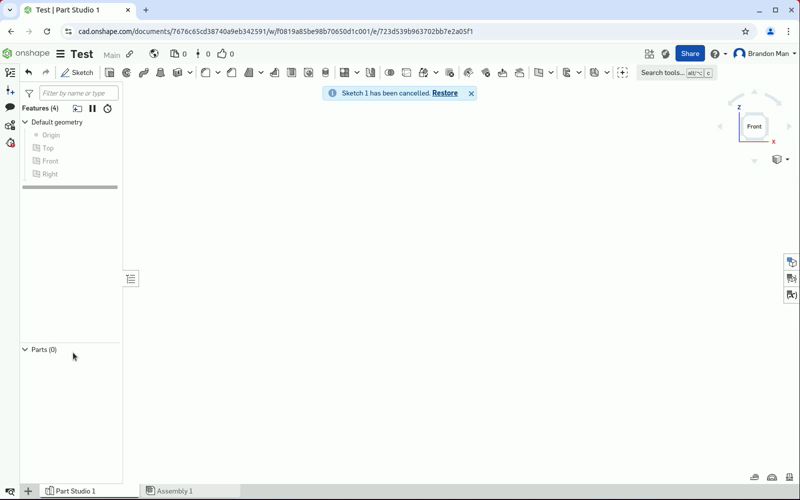
key(shift+y)
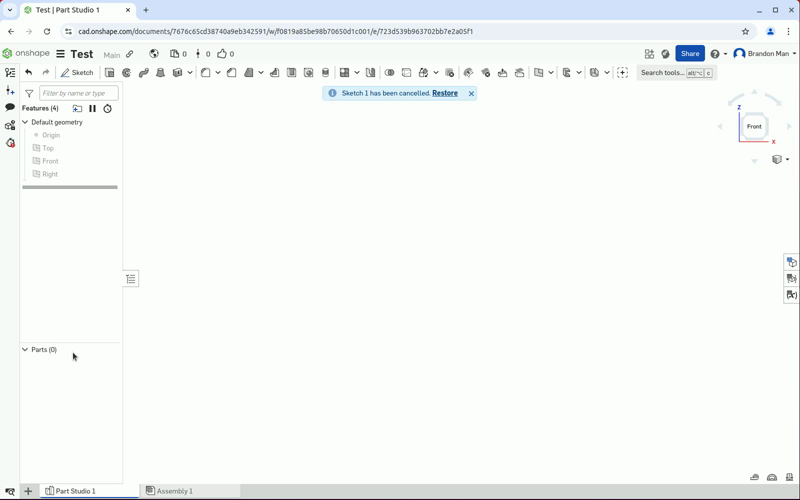
key(shift+s)
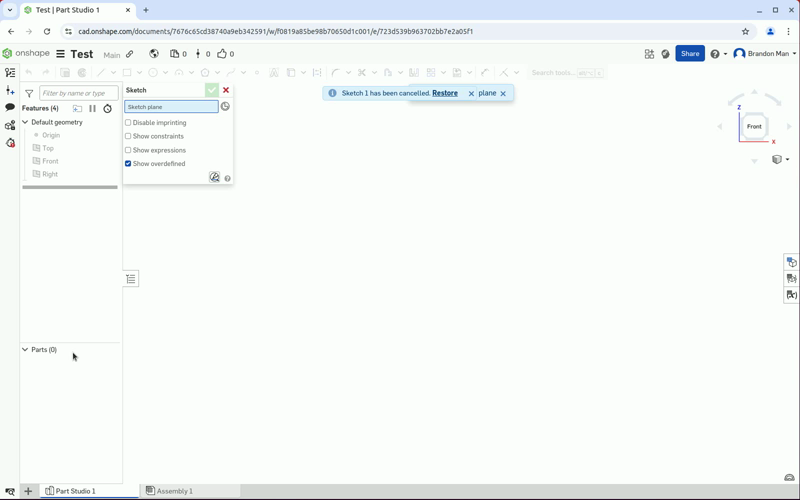
mouse_move(73, 163)
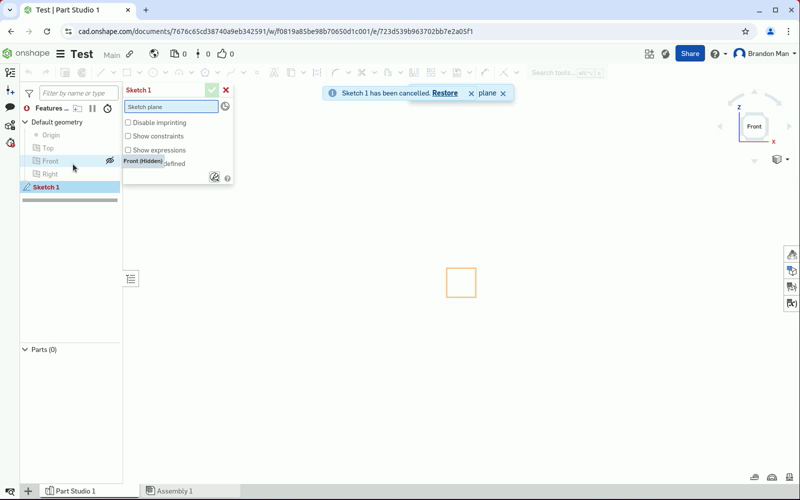
click(73, 163)
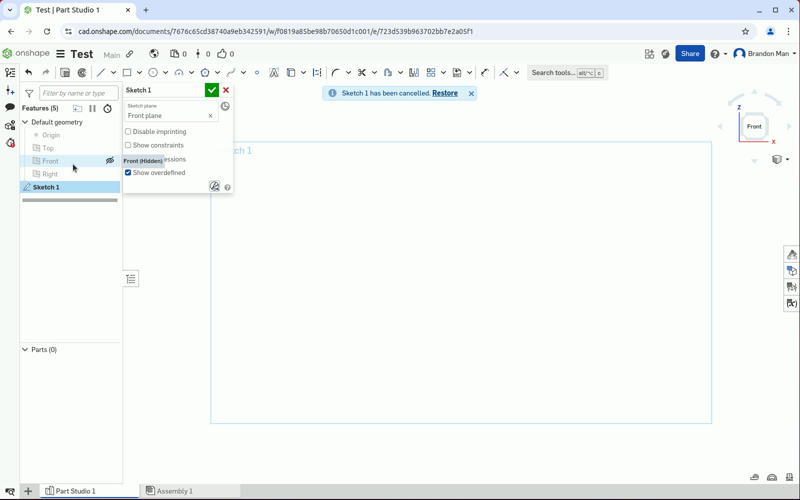
mouse_move(73, 352)
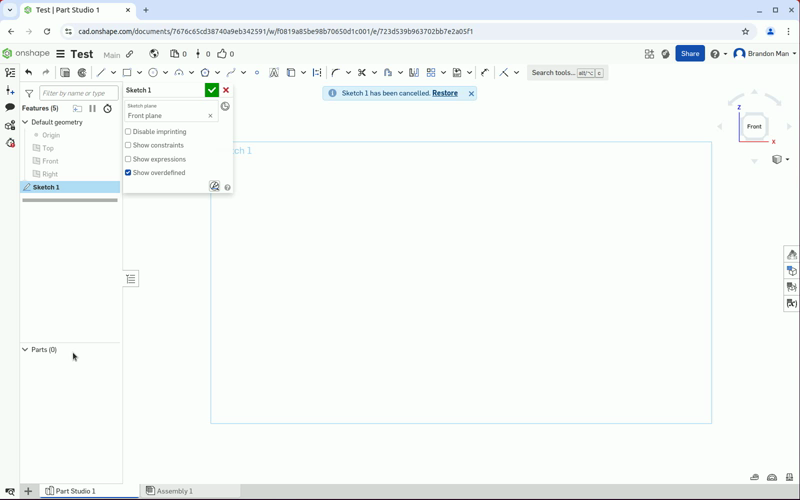
key(y)
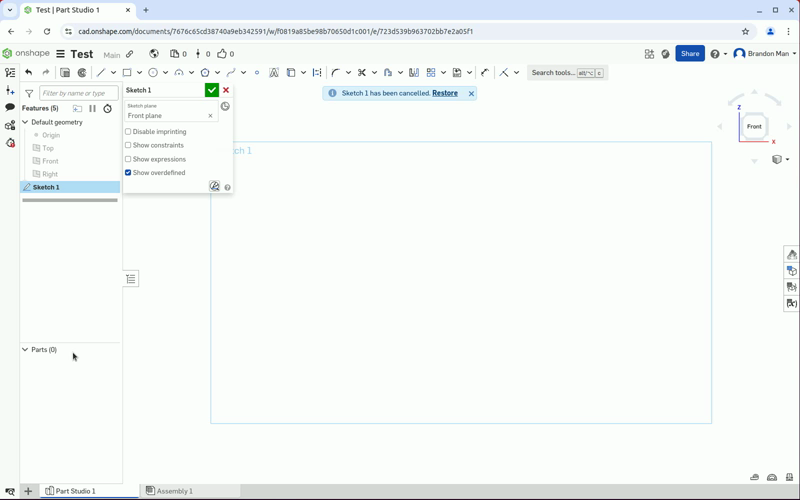
key(c)
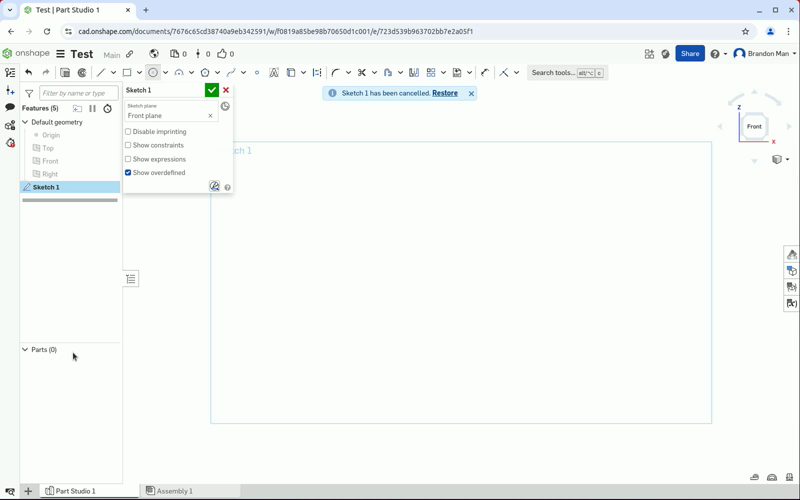
key_down(shift)
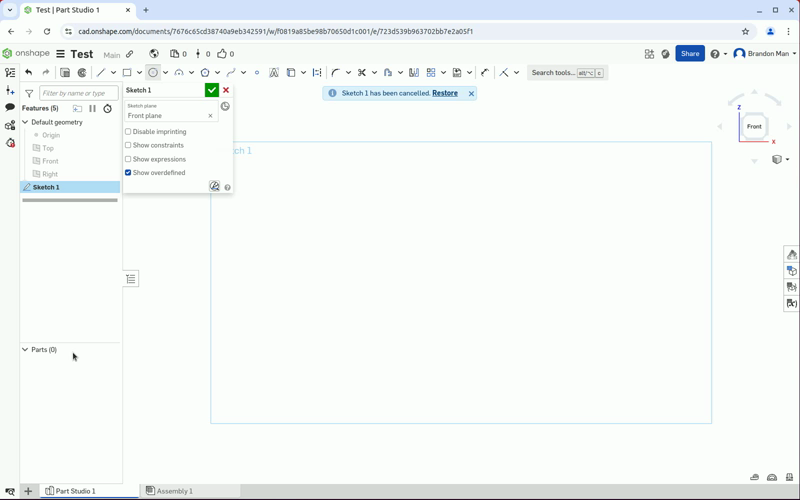
mouse_move(461, 282)
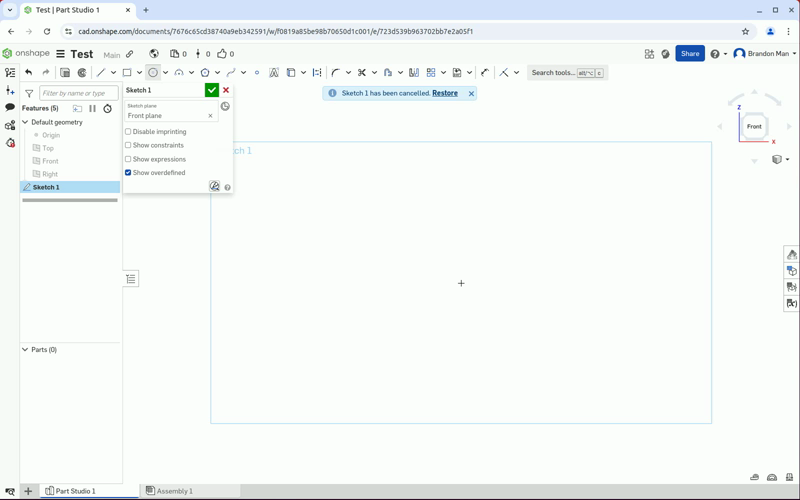
click(461, 282)
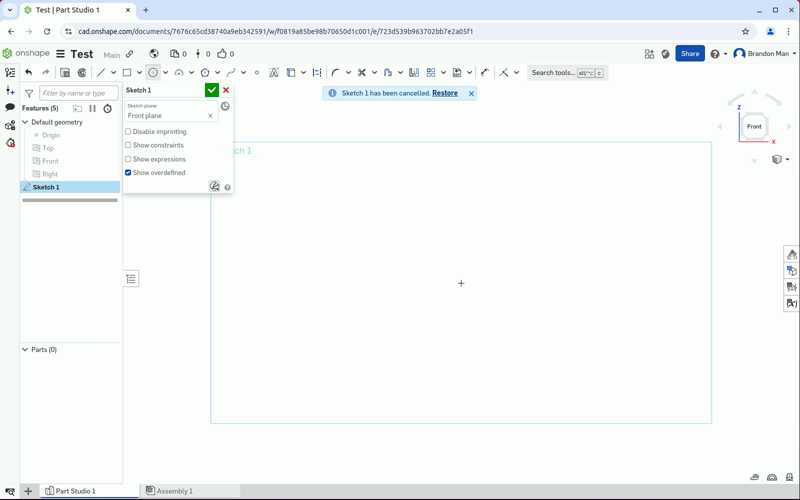
key_up(shift)
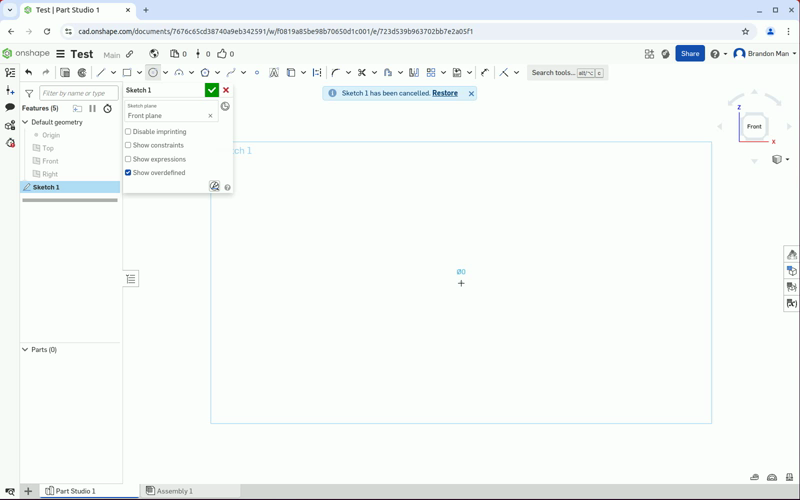
mouse_move(497, 282)
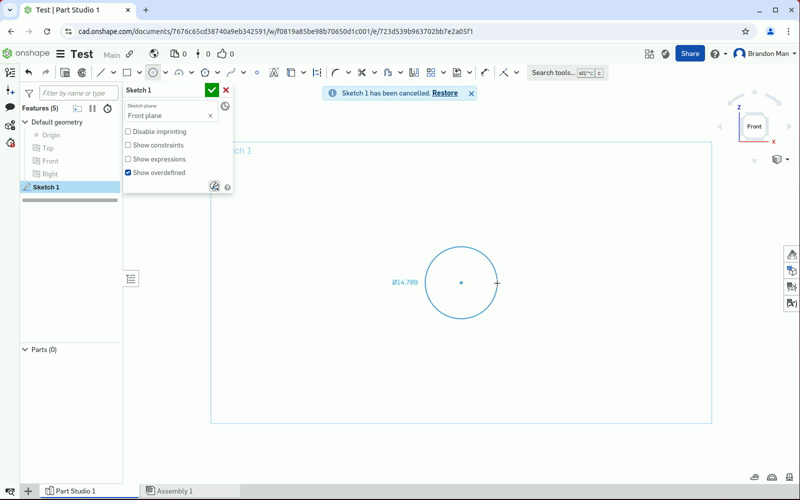
click(497, 282)
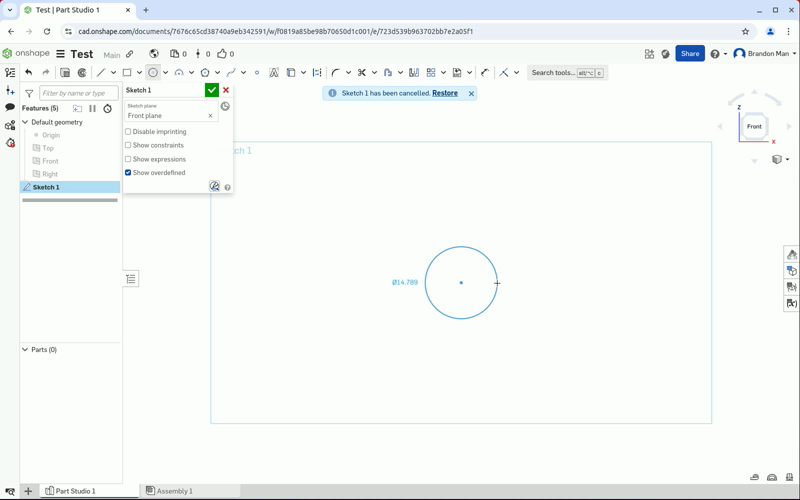
key(esc)
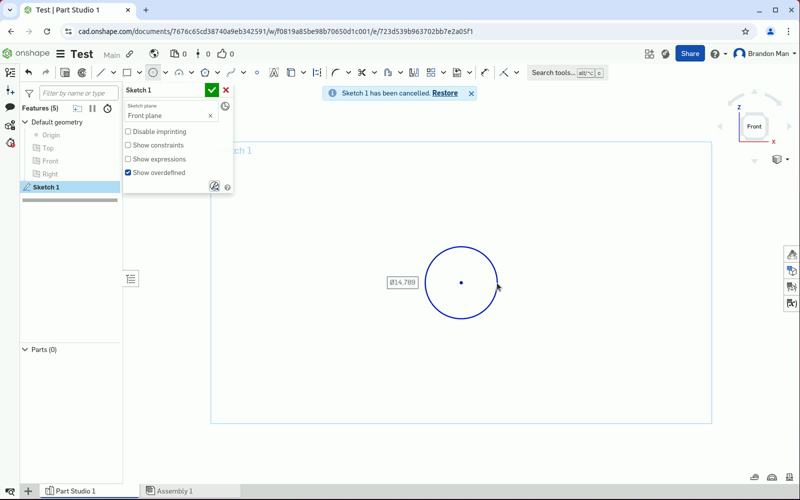
key(c)
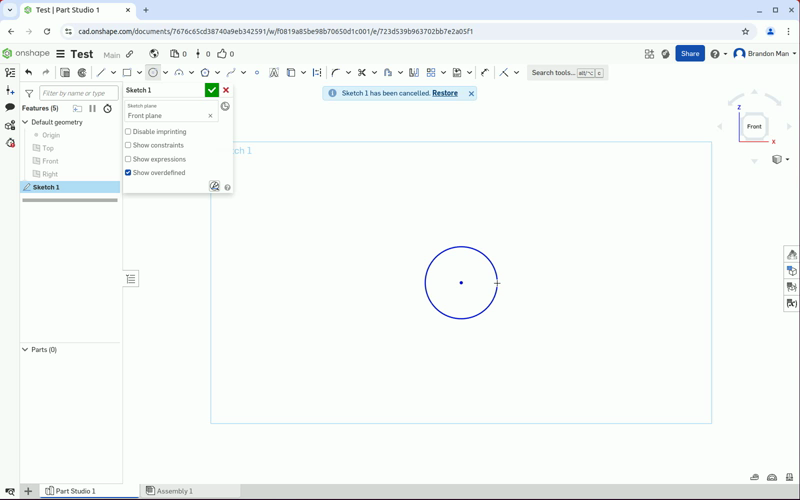
key_down(shift)
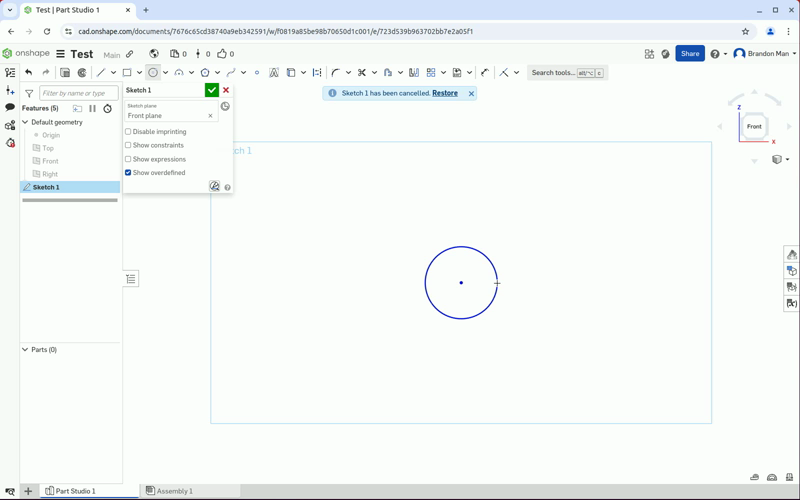
mouse_move(461, 282)
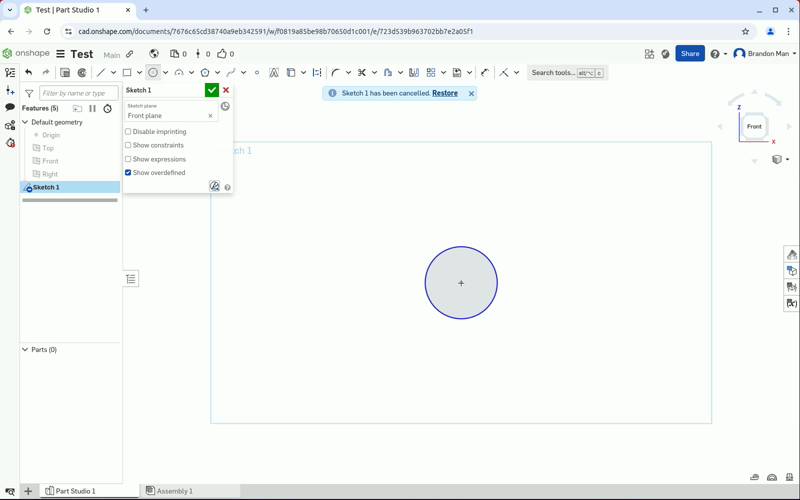
click(461, 282)
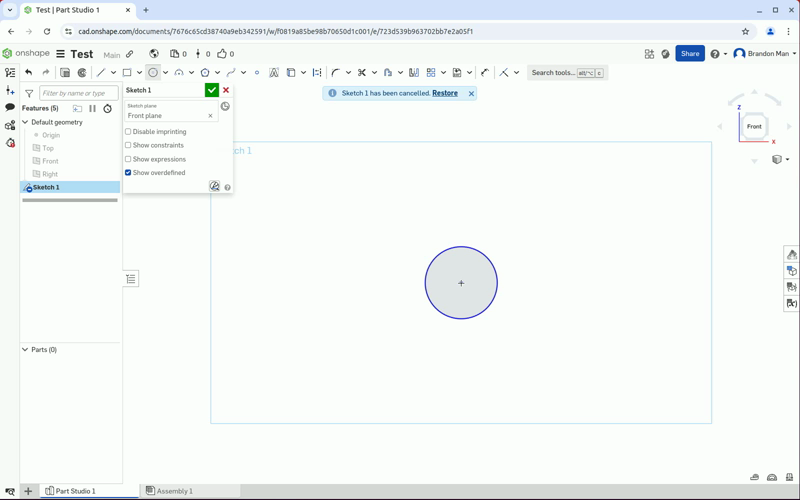
key_up(shift)
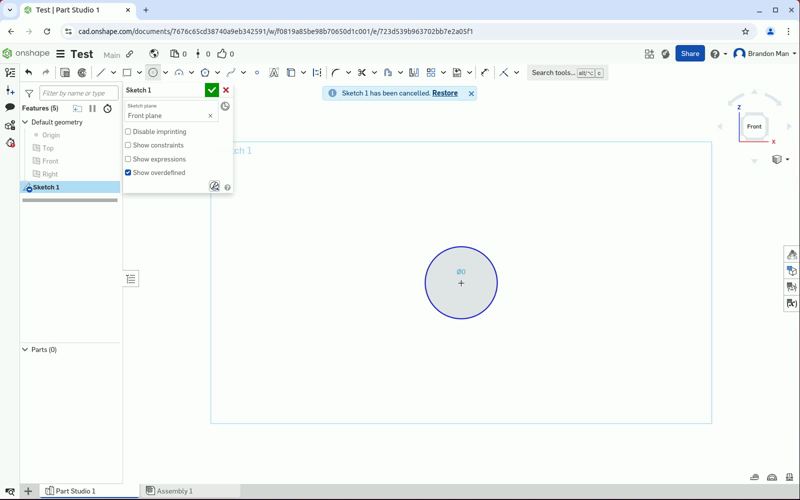
mouse_move(479, 282)
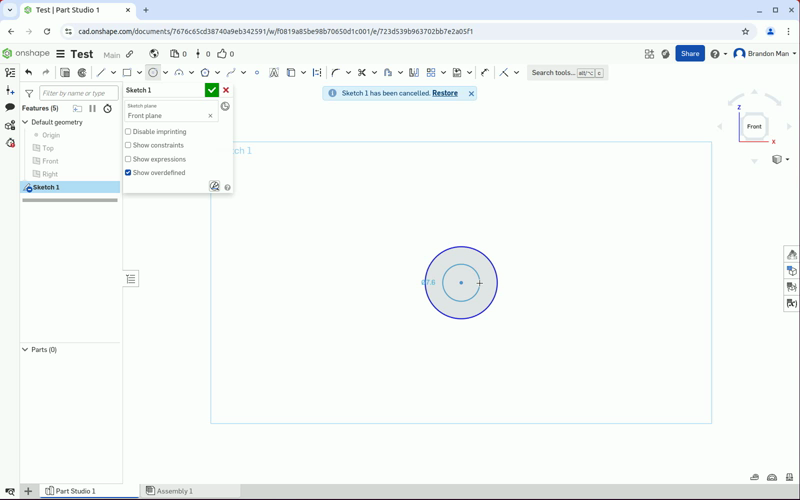
click(479, 282)
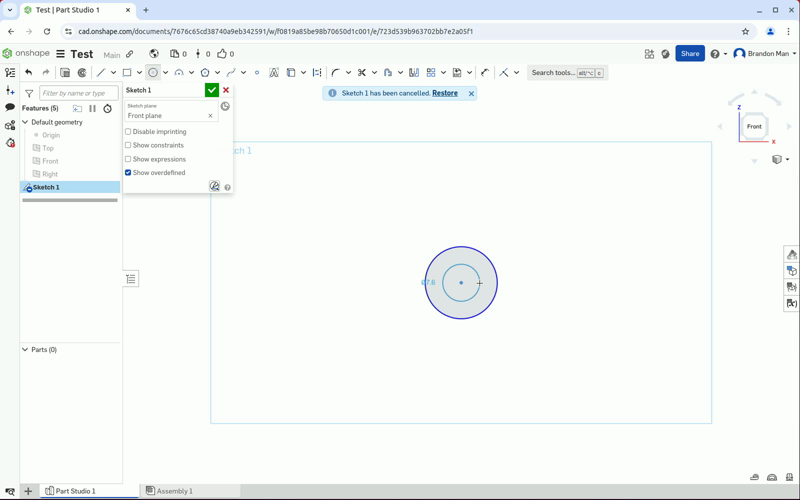
key(esc)
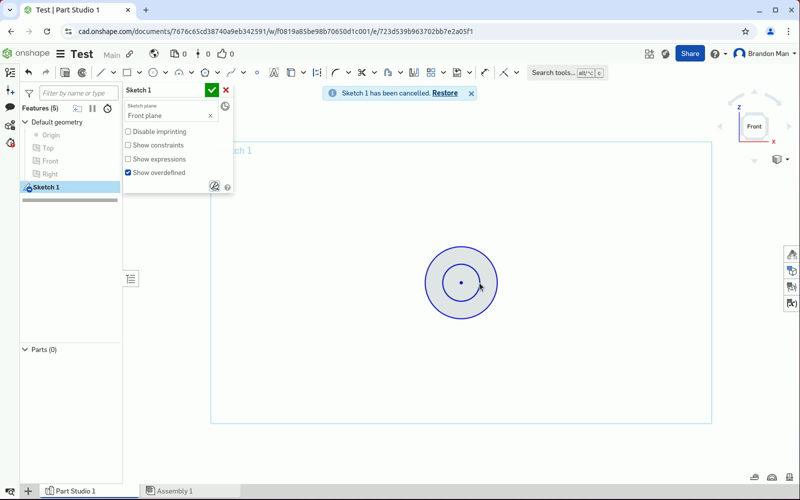
mouse_move(447, 265)
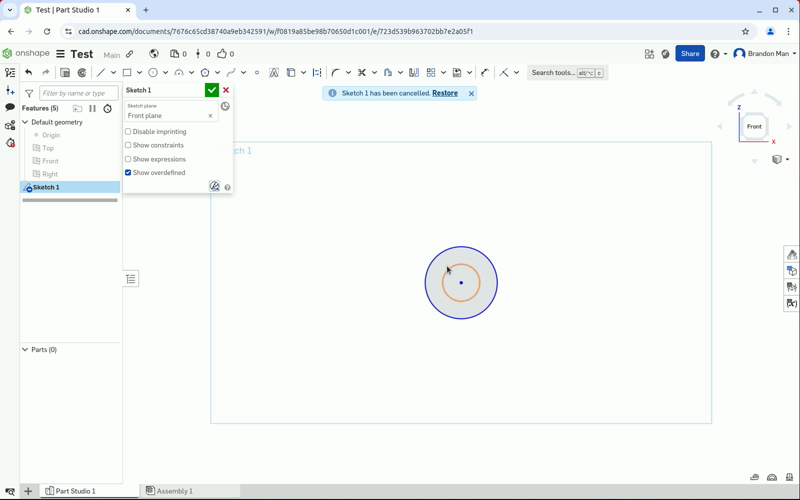
click(447, 265)
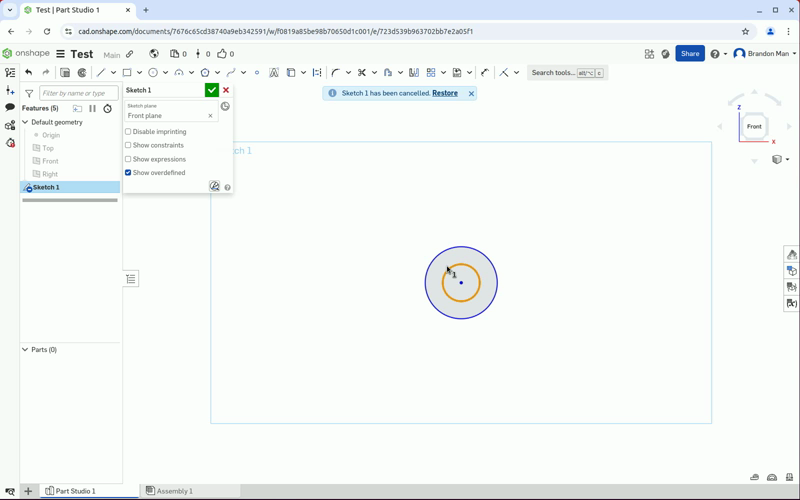
mouse_move(73, 352)
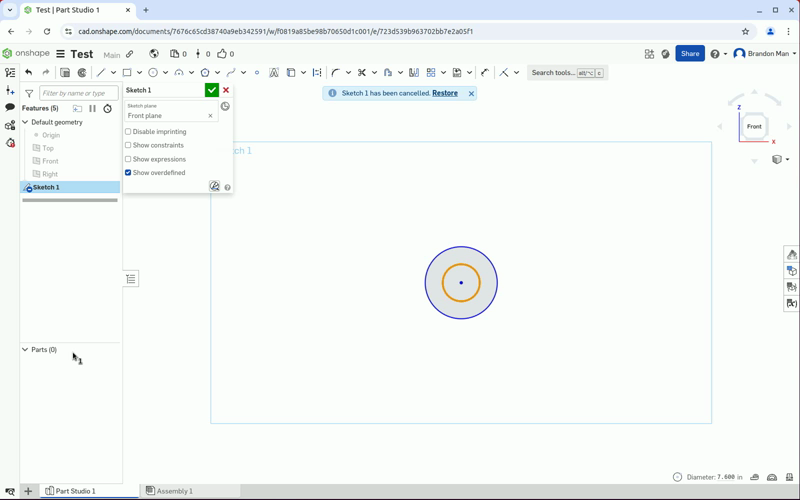
key(shift+y)
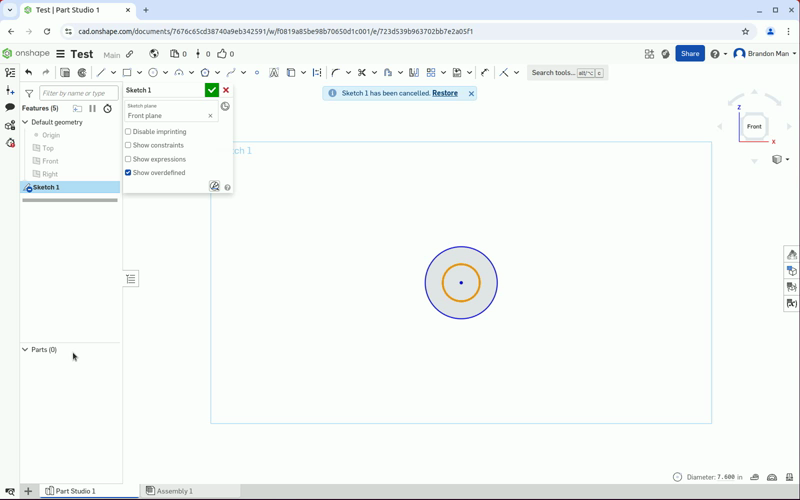
key(shift+e)
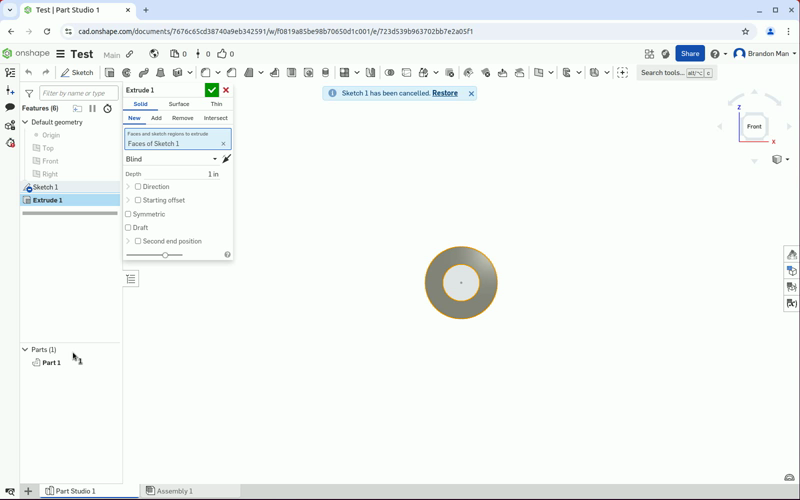
mouse_move(143, 106)
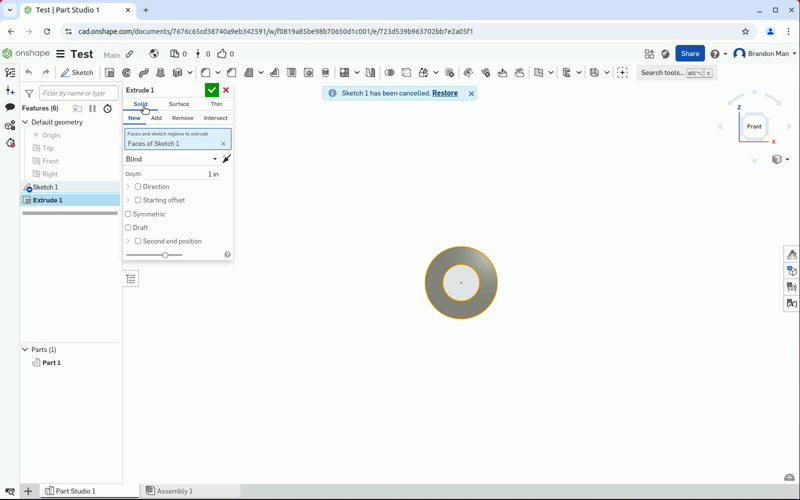
click(143, 106)
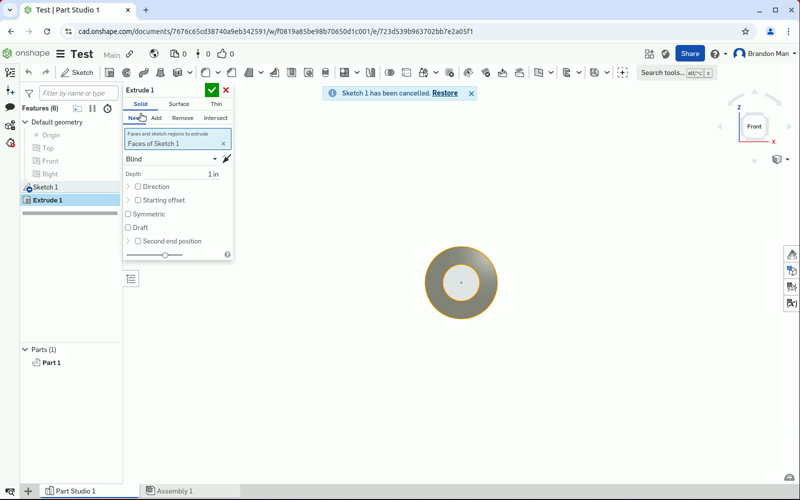
mouse_move(137, 120)
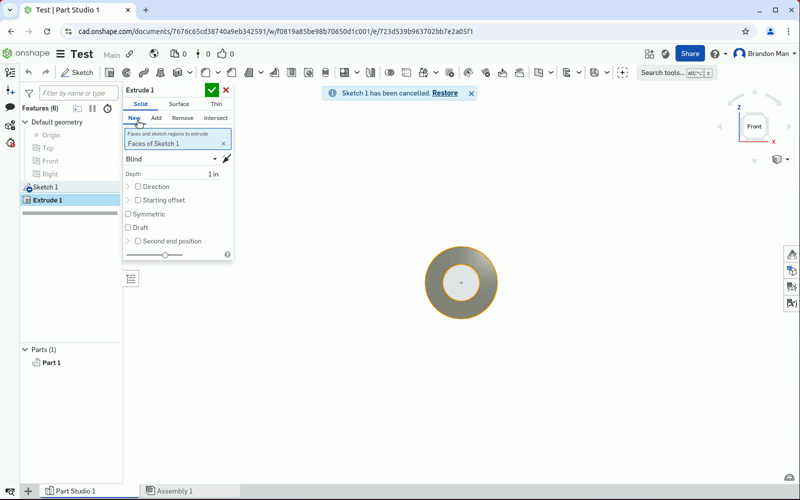
click(137, 120)
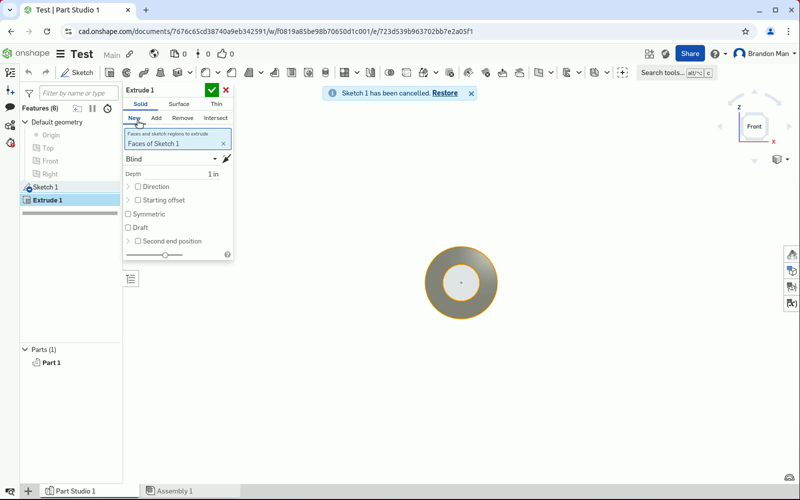
key(tab, 4)
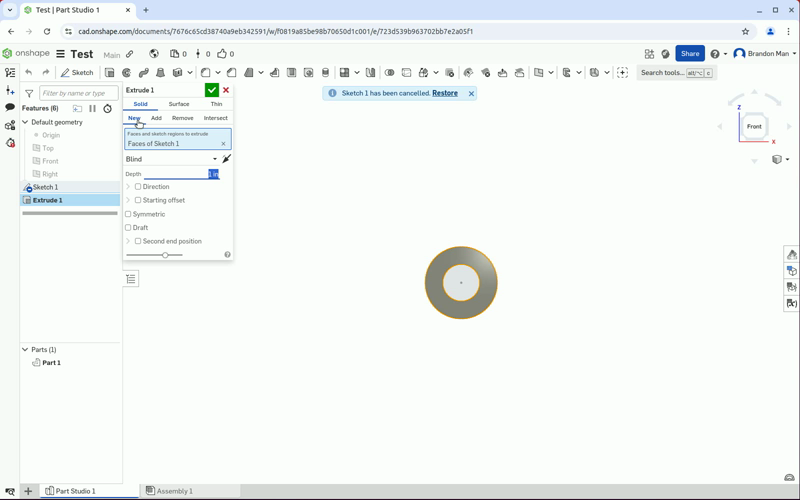
text(3.129)
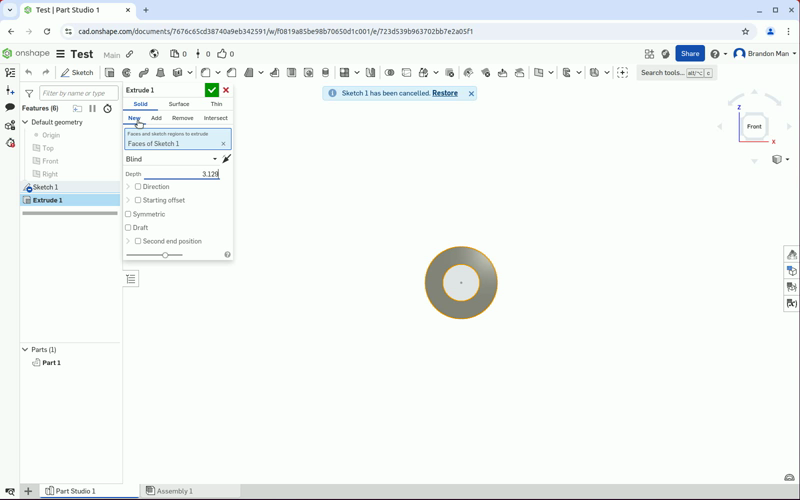
key(enter)
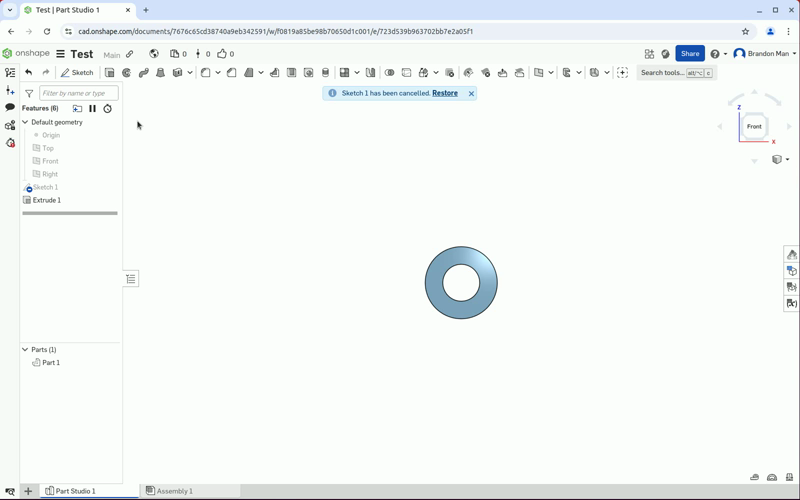
key(shift+h)
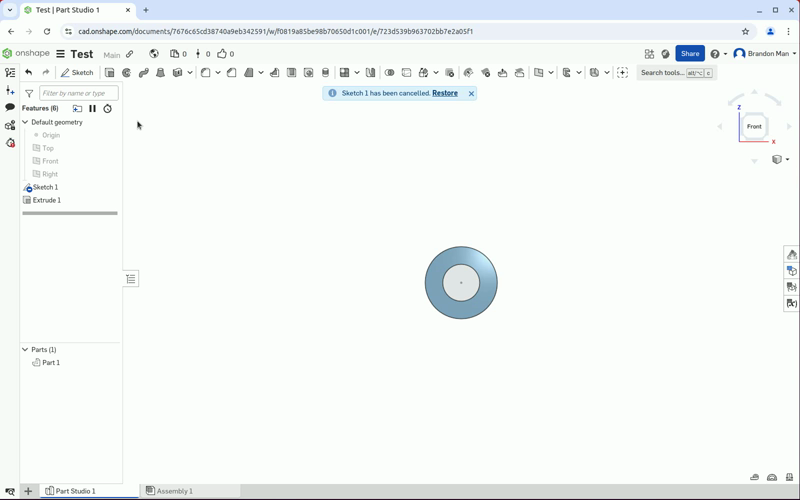
key(shift+h)
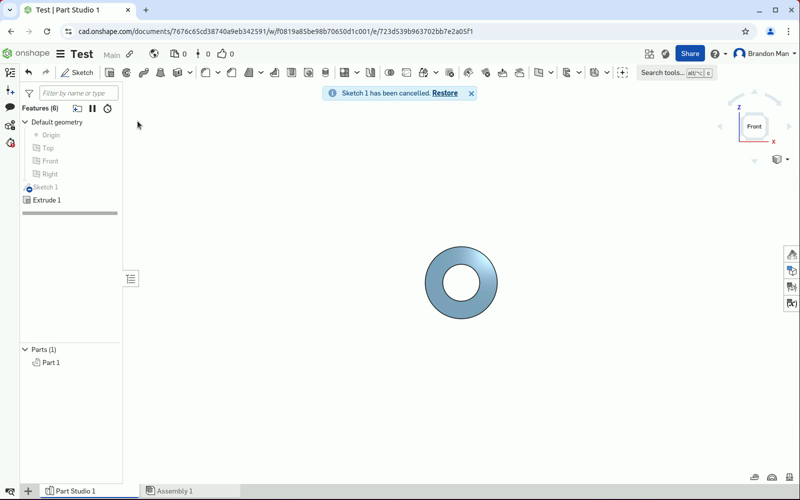
mouse_move(73, 189)
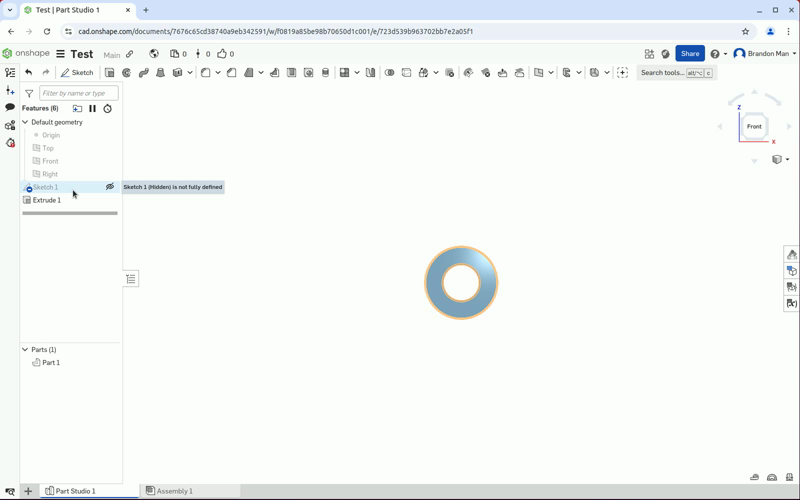
click(73, 189)
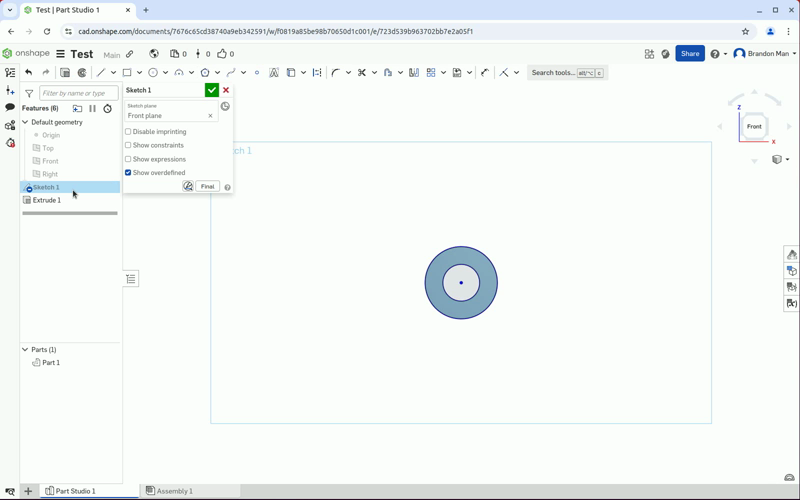
mouse_move(229, 92)
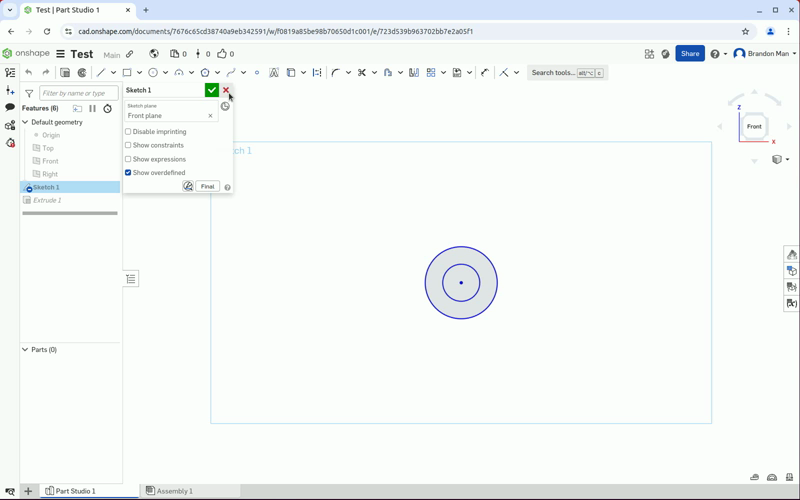
click(229, 92)
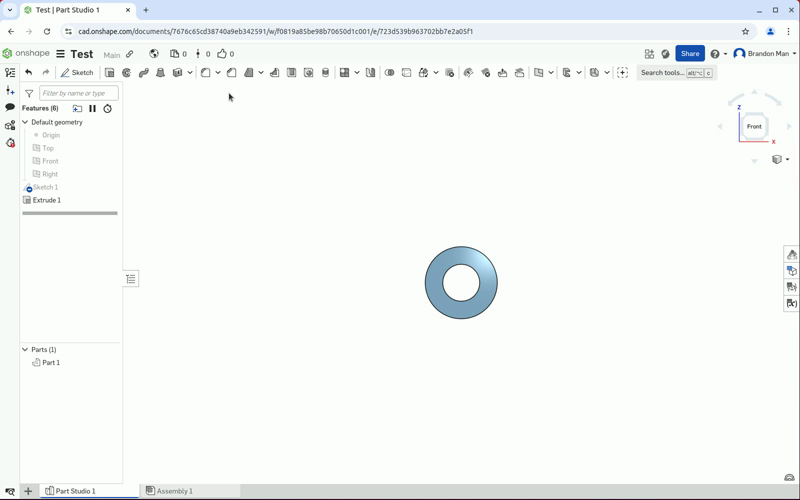
mouse_move(541, 75)
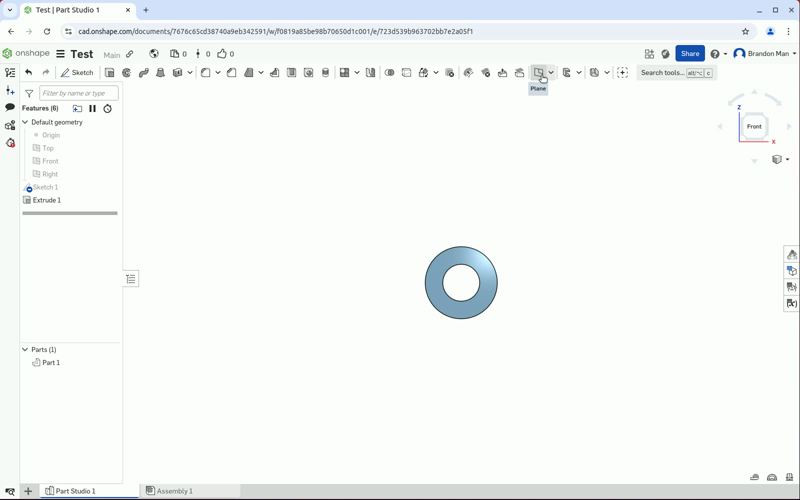
click(541, 75)
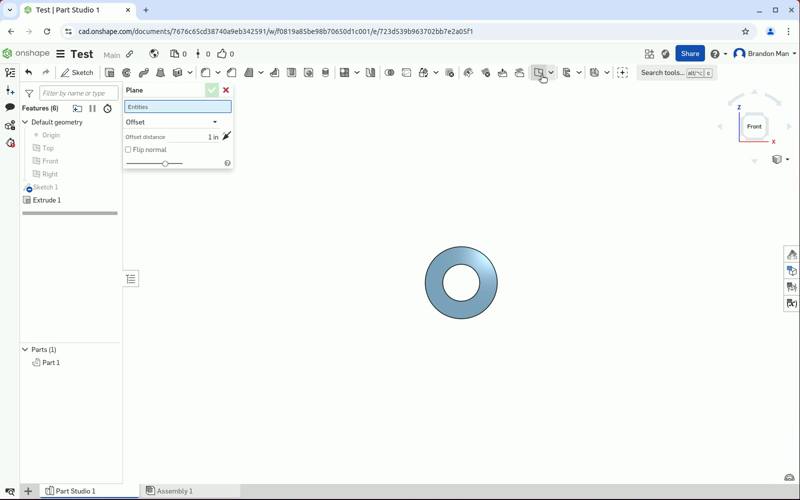
mouse_move(73, 163)
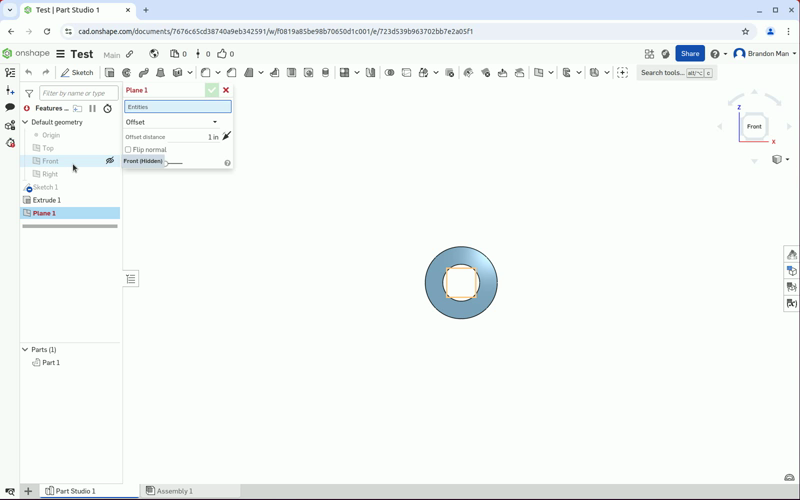
click(73, 163)
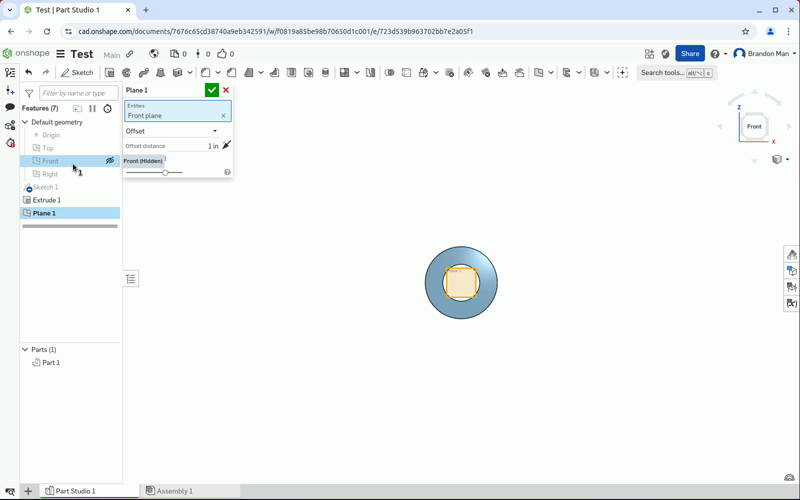
key(tab, 2)
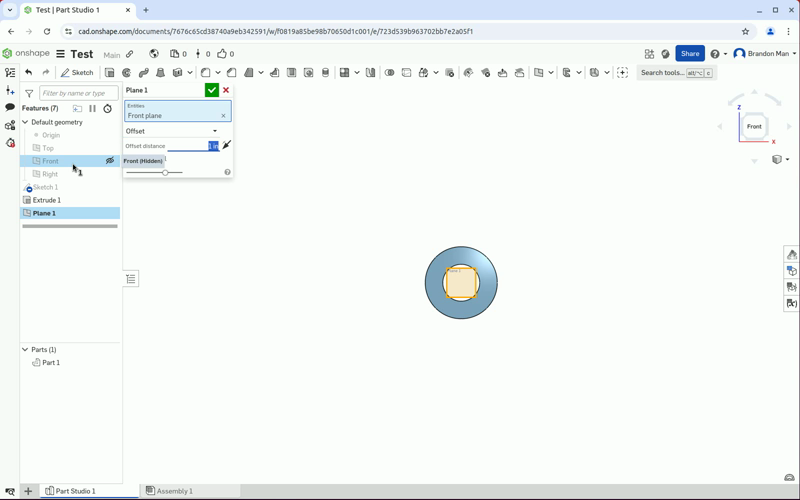
text(3.143)
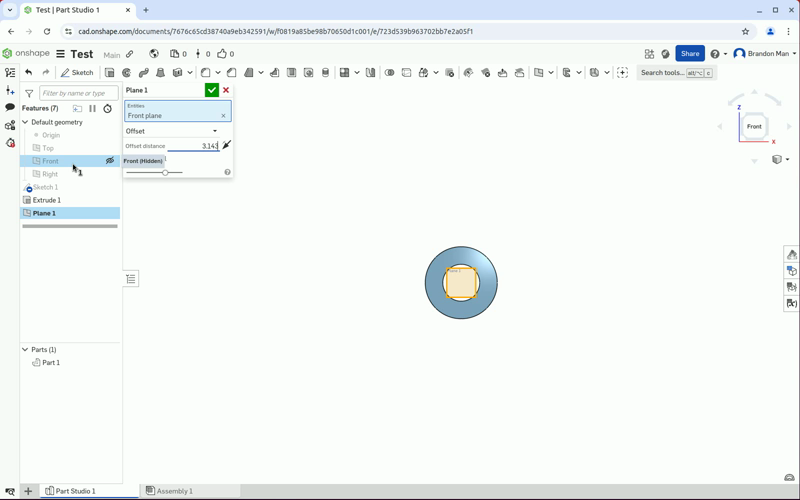
key(enter, 2)
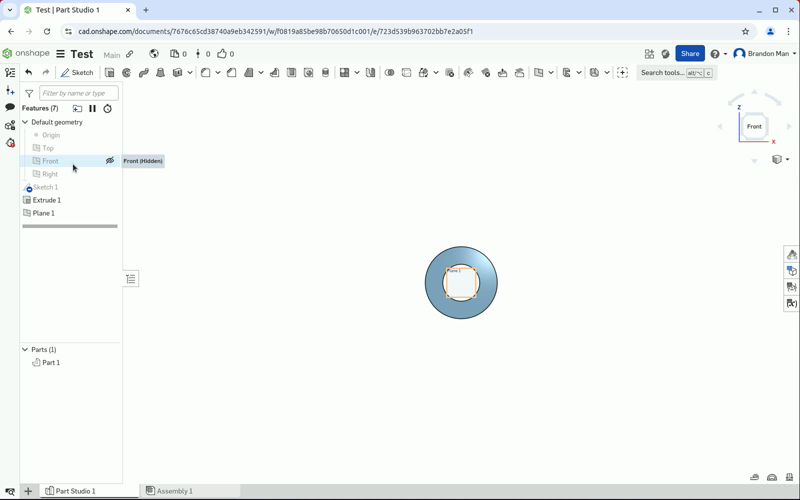
key(shift+s)
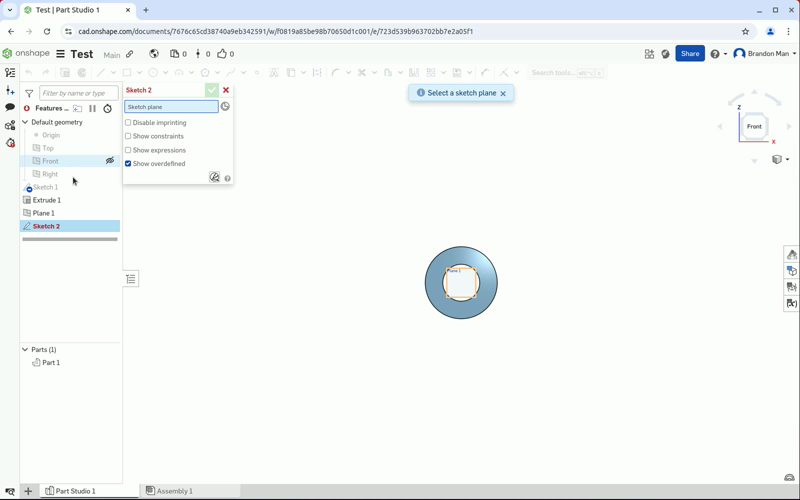
mouse_move(73, 215)
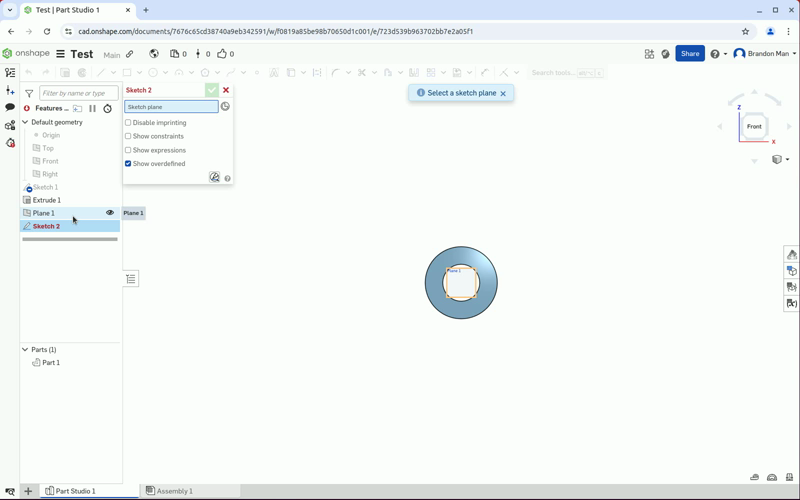
click(73, 215)
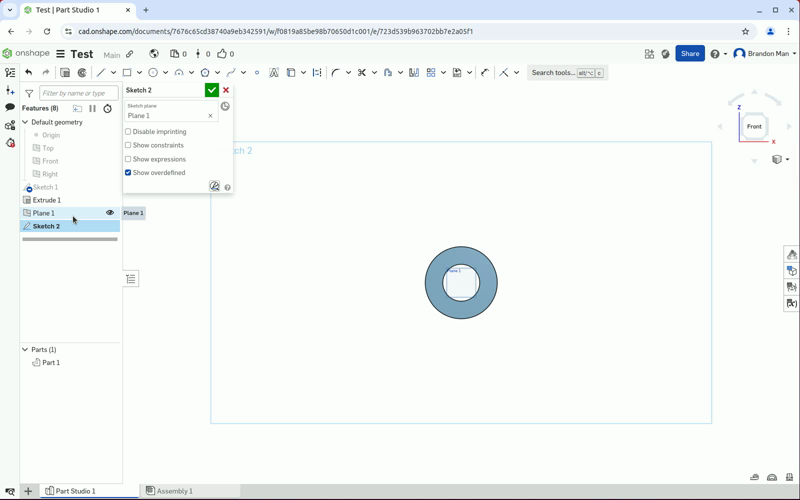
mouse_move(73, 352)
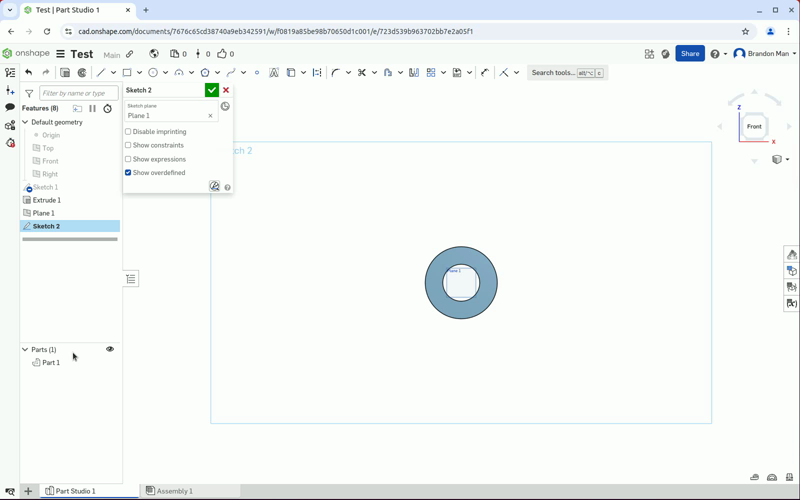
key(y)
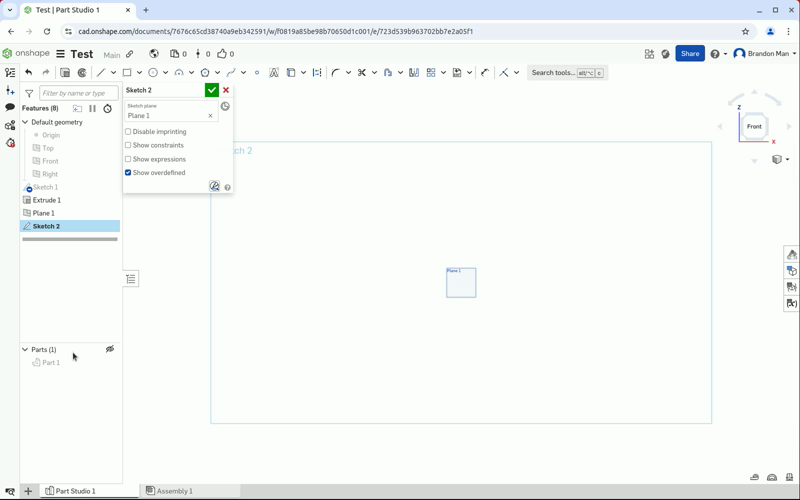
key(c)
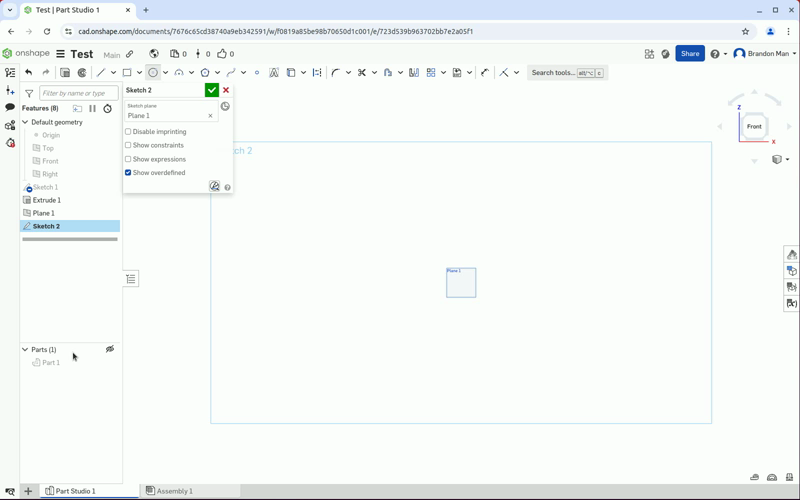
key_down(shift)
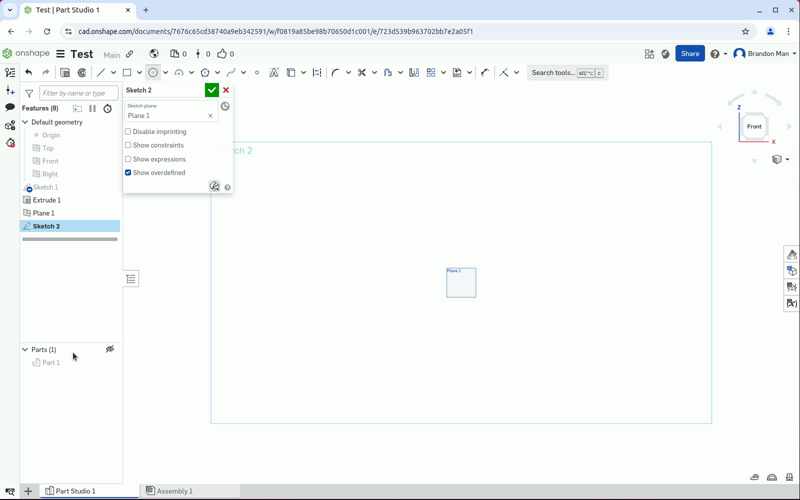
mouse_move(461, 282)
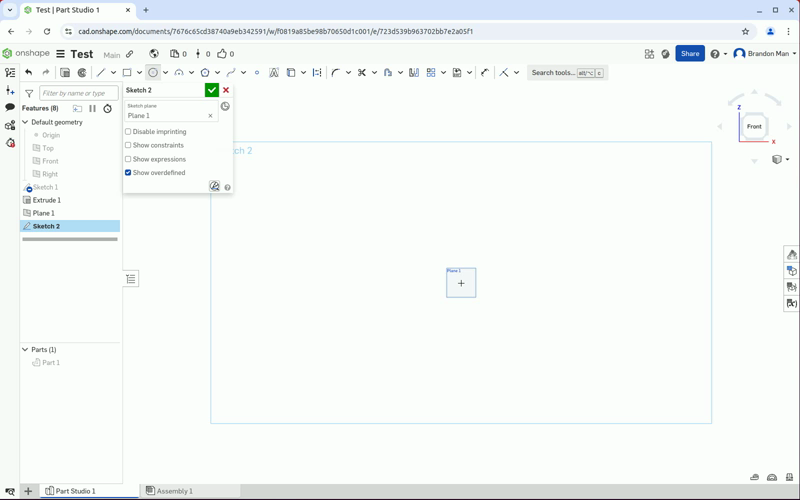
click(461, 282)
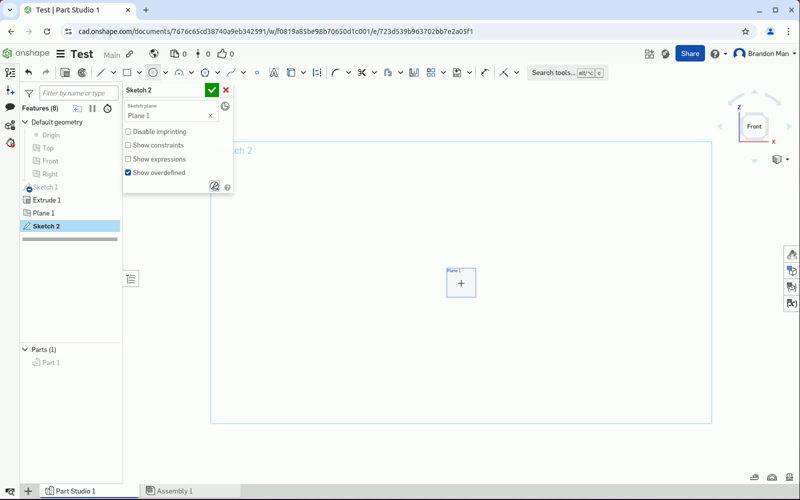
key_up(shift)
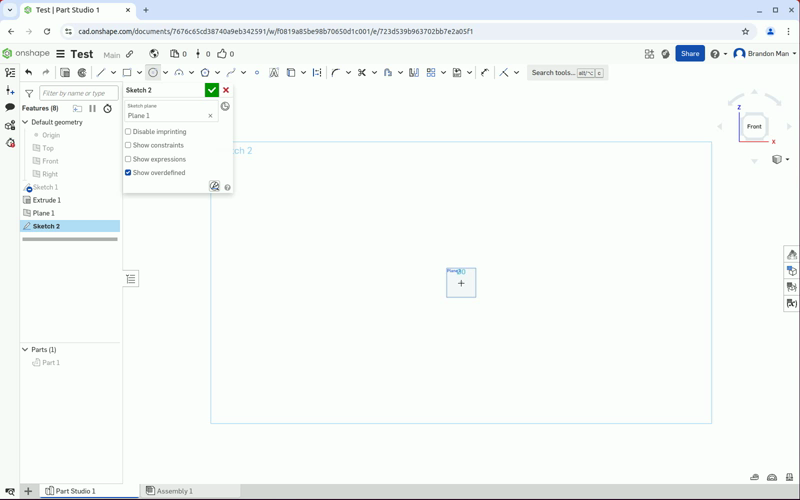
mouse_move(494, 282)
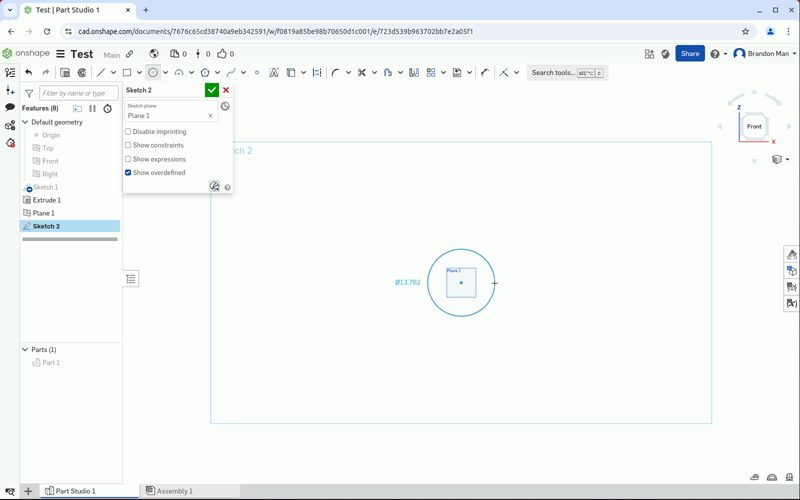
click(494, 282)
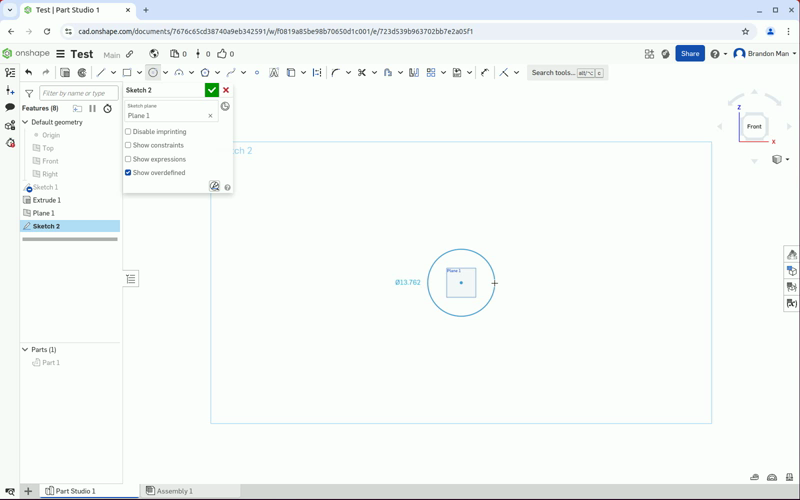
key(esc)
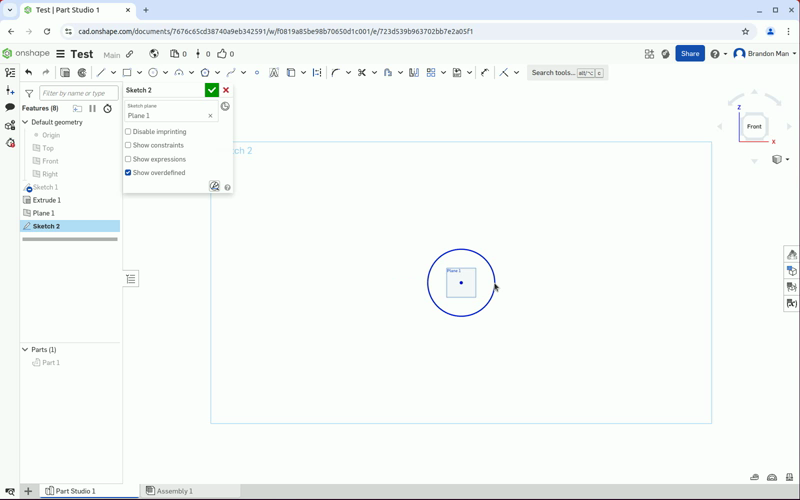
key(c)
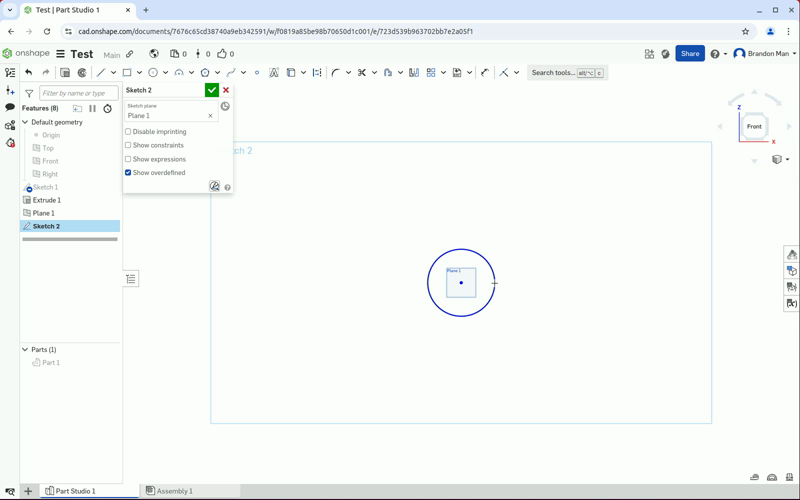
key_down(shift)
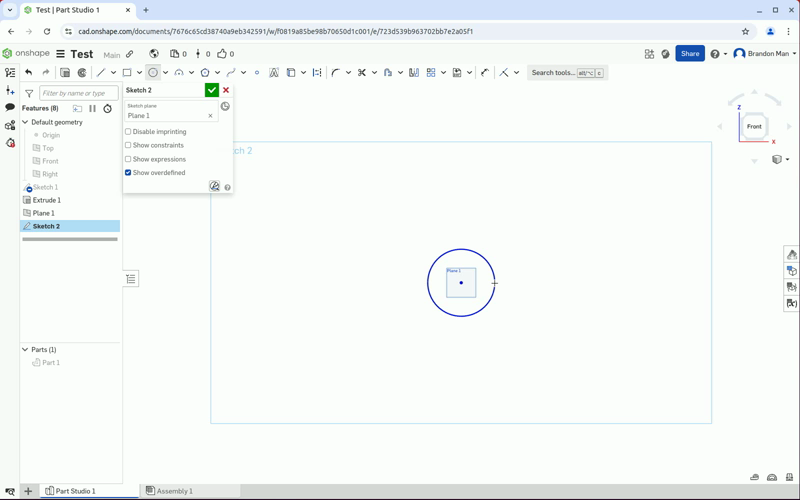
mouse_move(461, 282)
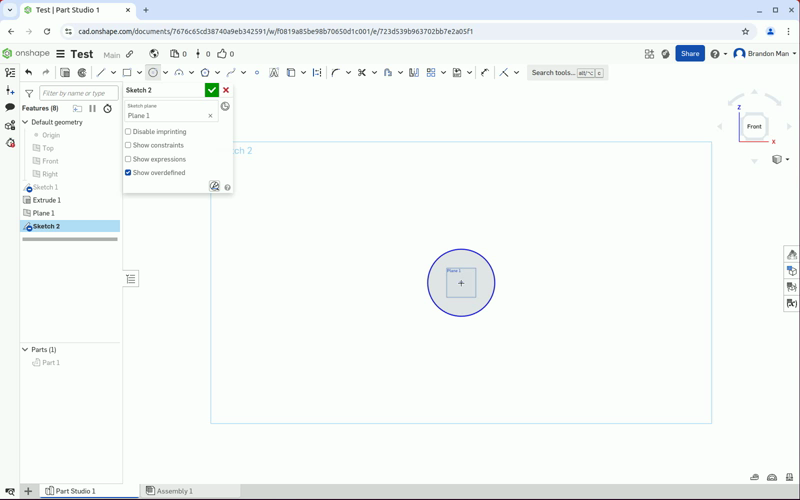
click(461, 282)
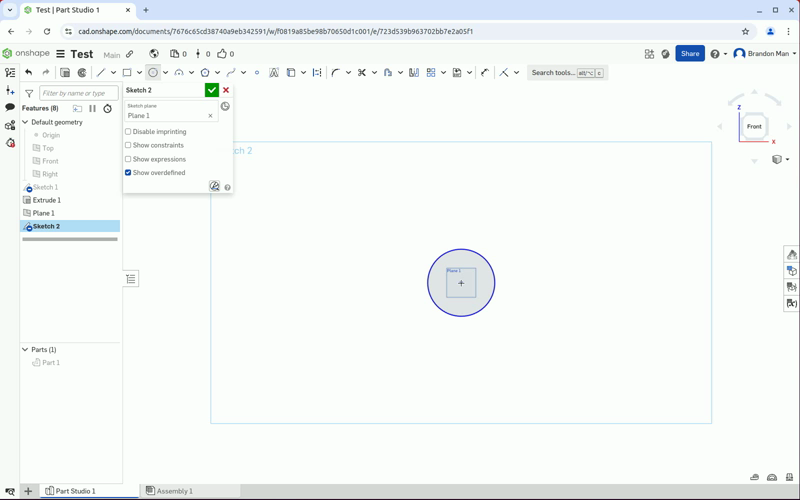
key_up(shift)
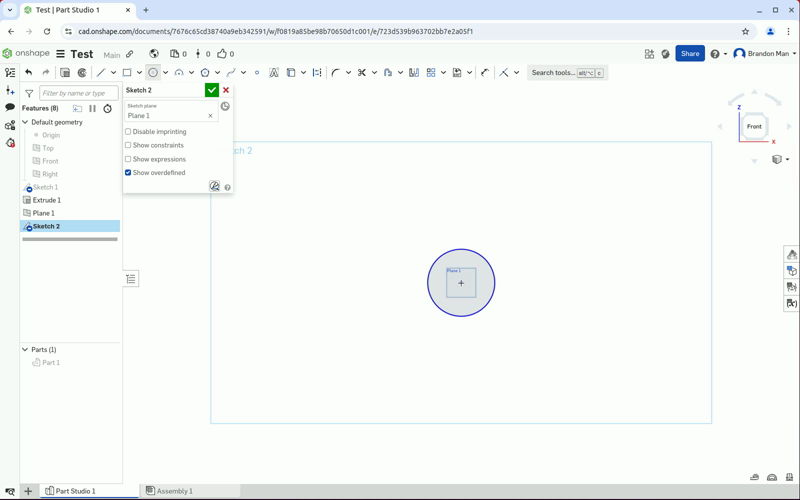
mouse_move(480, 282)
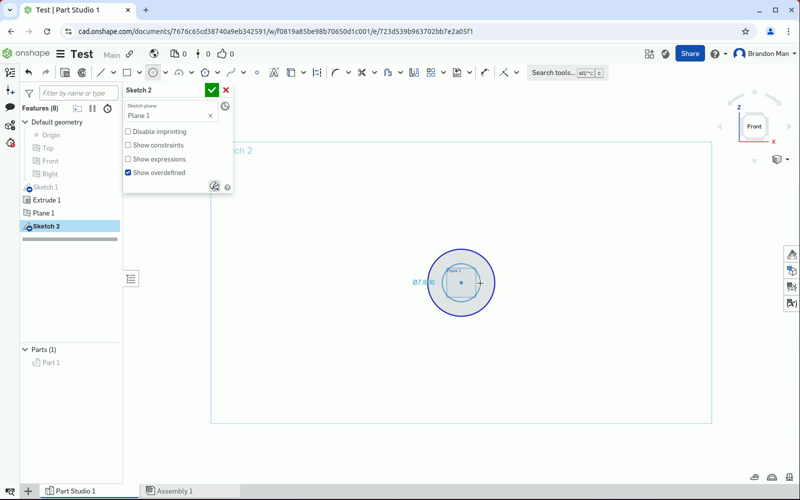
click(480, 282)
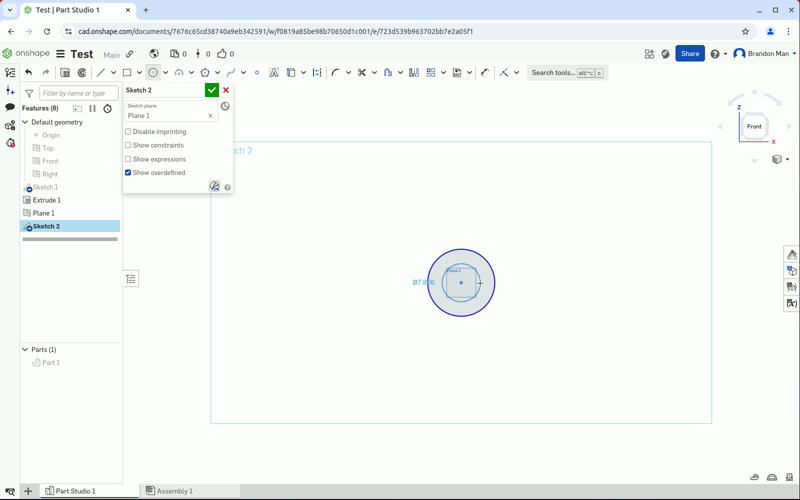
key(esc)
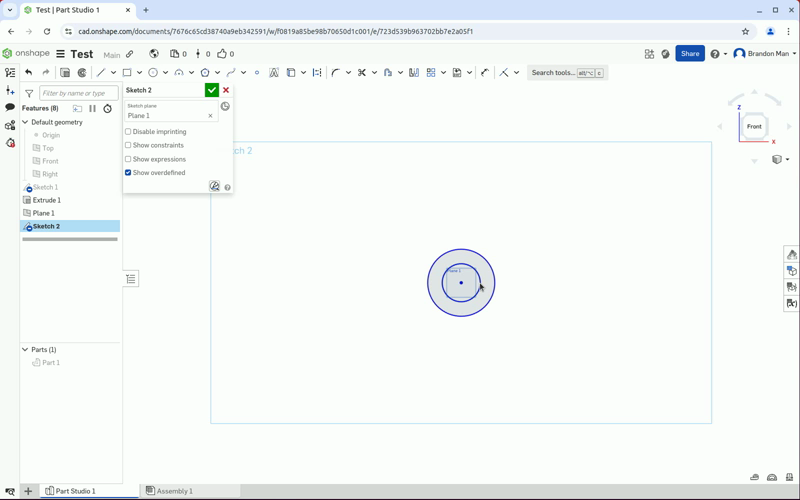
mouse_move(437, 291)
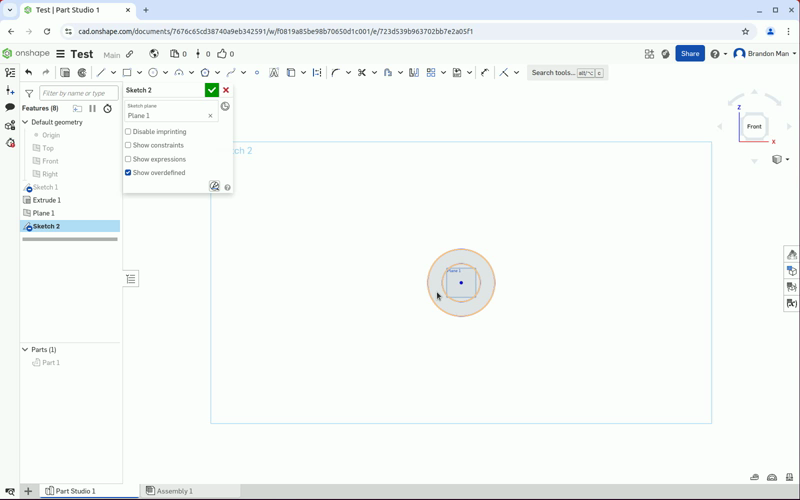
click(437, 291)
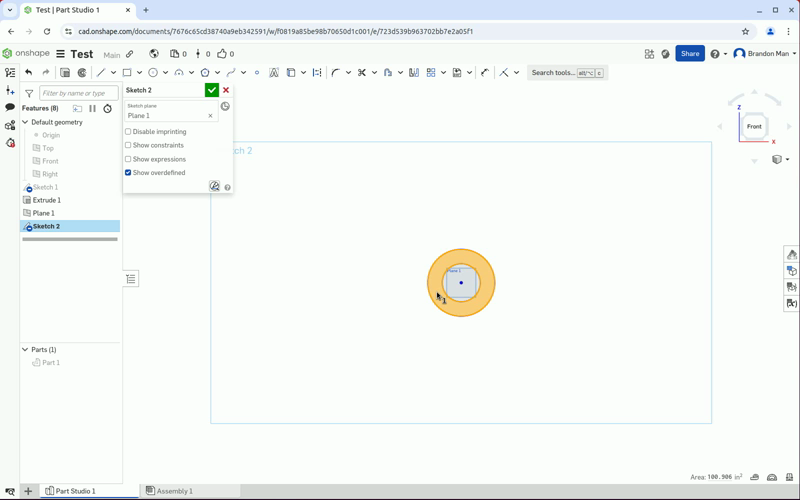
mouse_move(73, 352)
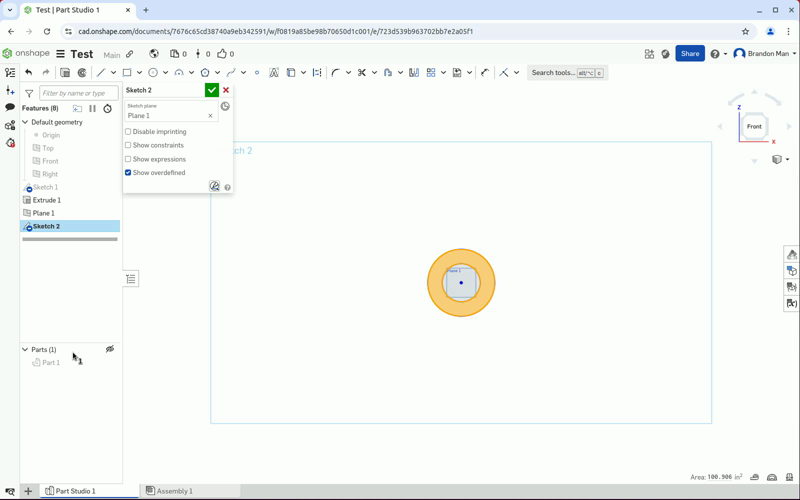
key(shift+y)
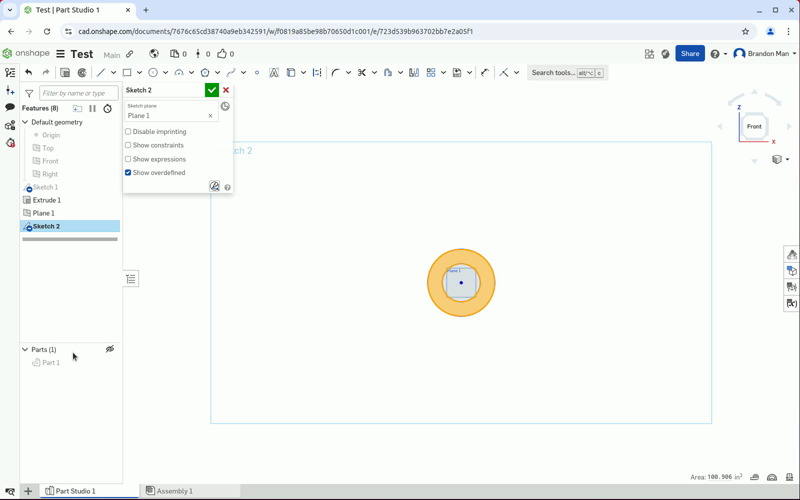
key(shift+e)
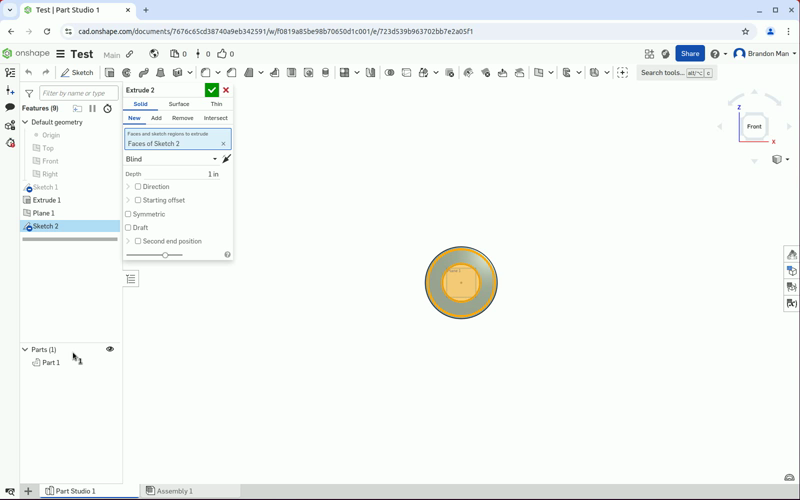
mouse_move(143, 106)
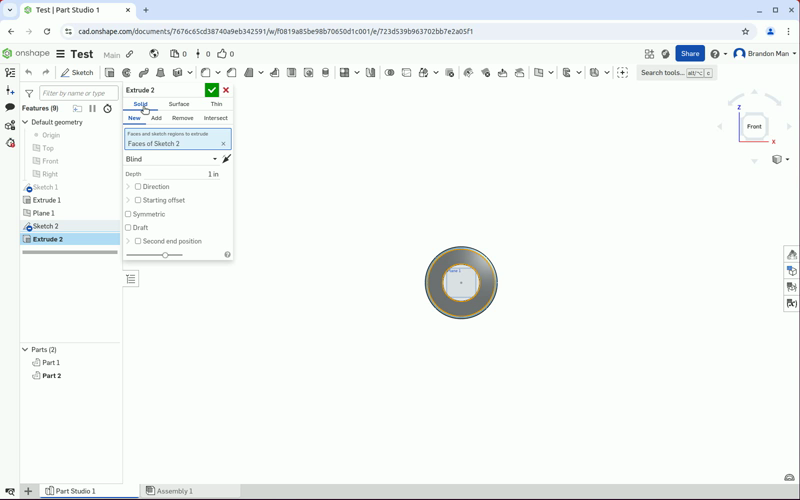
click(143, 106)
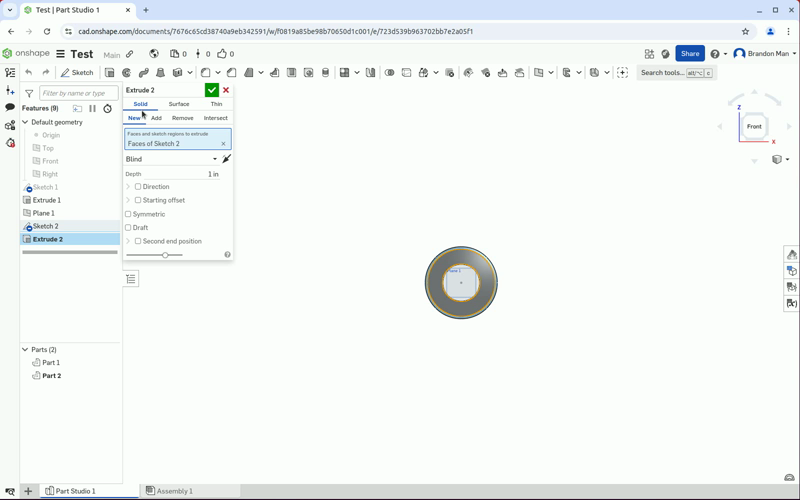
mouse_move(137, 120)
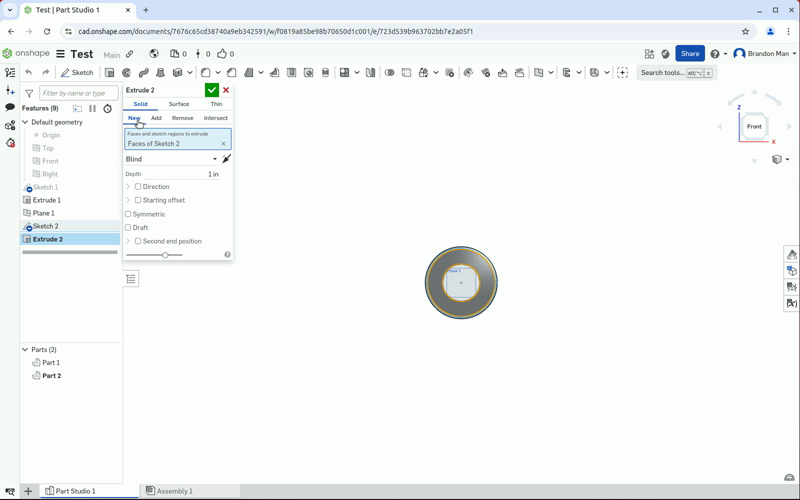
click(137, 120)
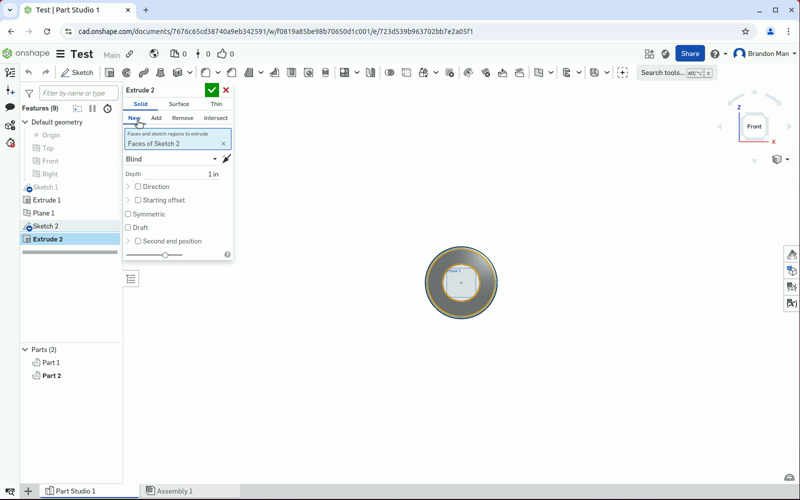
key(tab, 4)
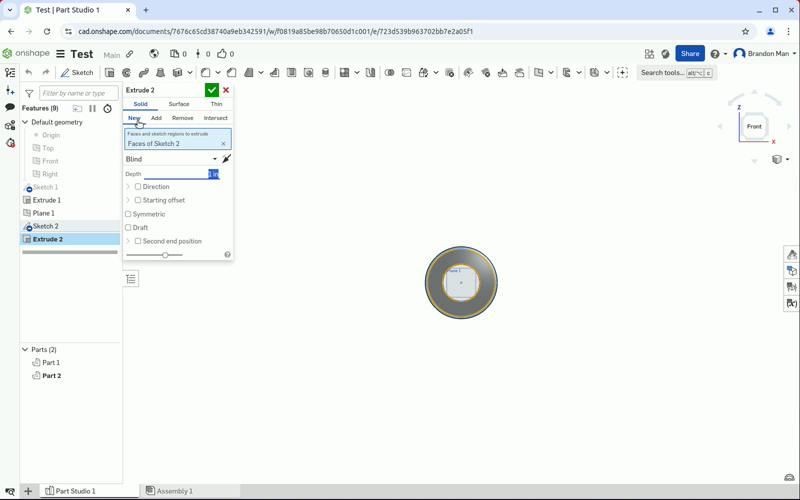
text(0.963)
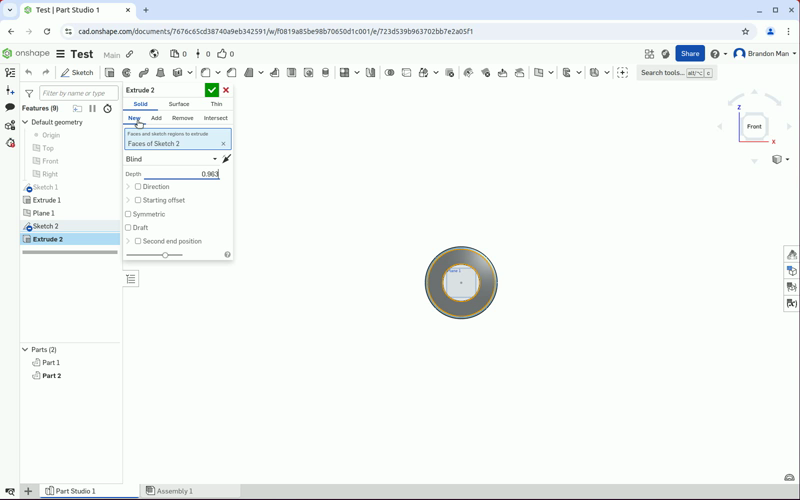
key(enter)
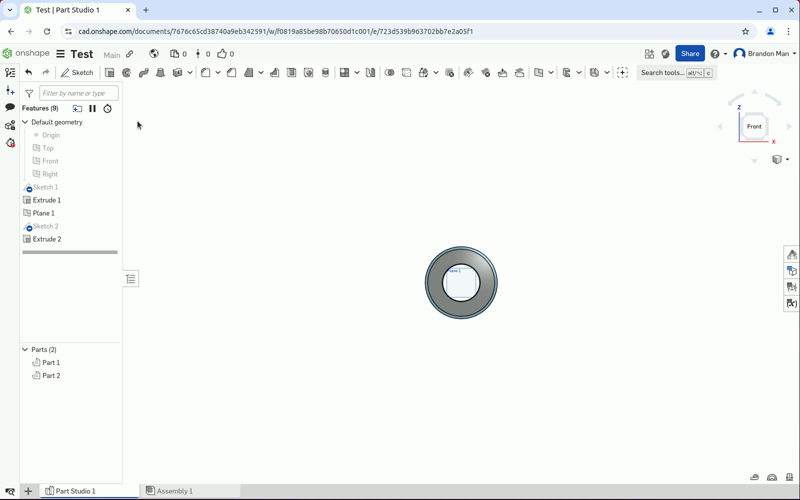
key(shift+h)
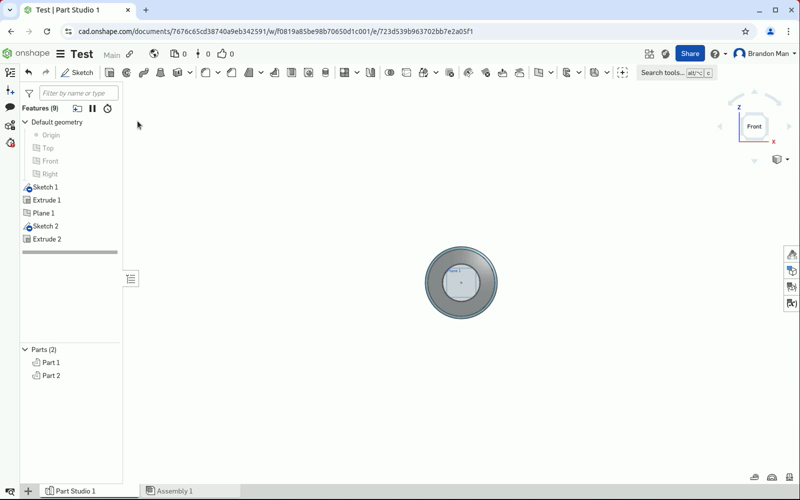
key(shift+h)
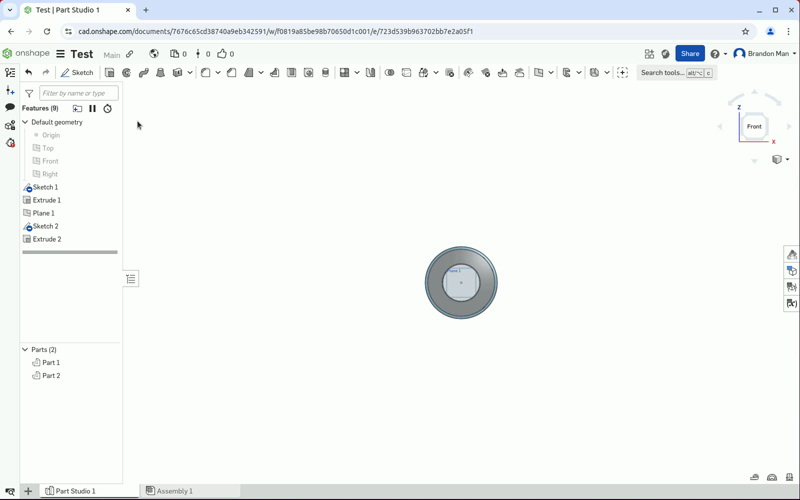
key(shift+7)
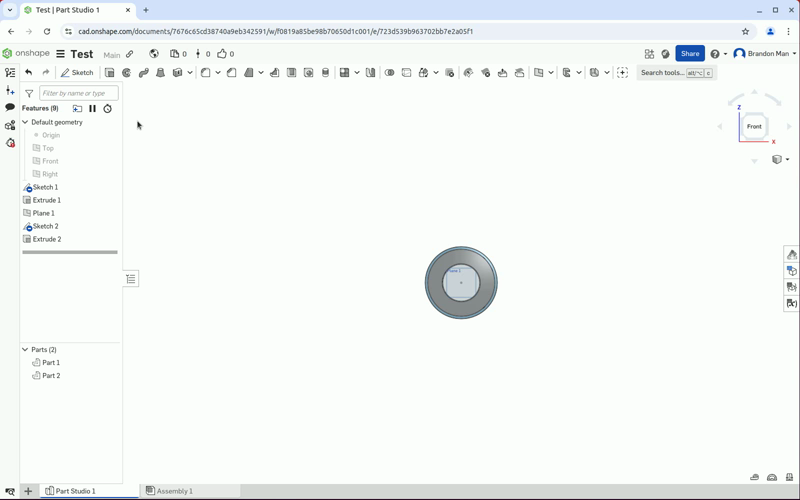
key(left, 2)
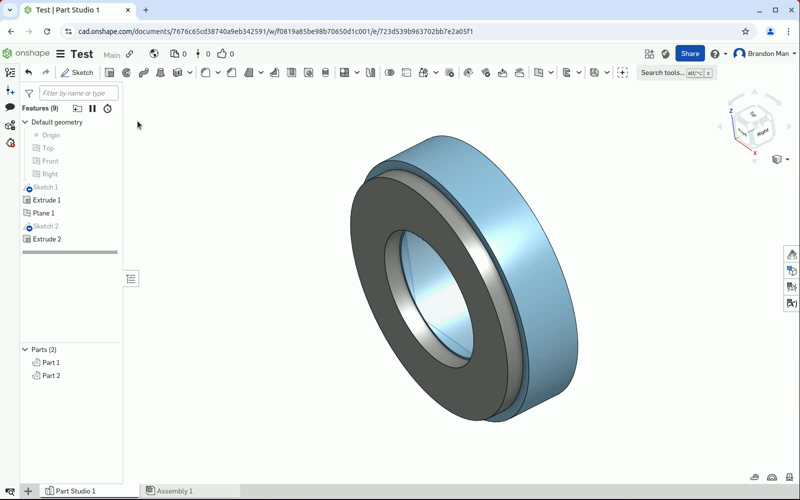
key(down, 2)
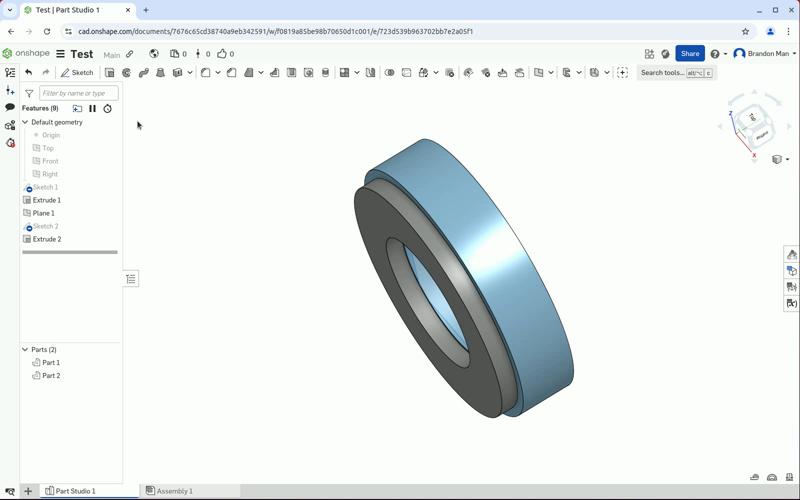
key(up, 2)
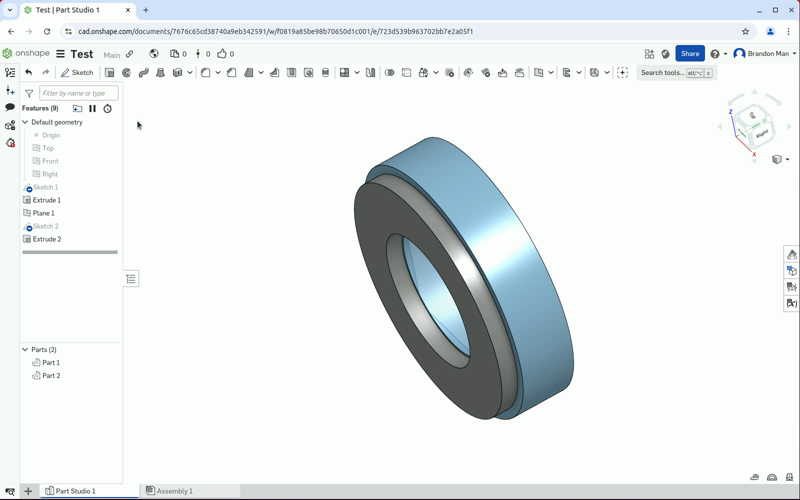
key(right, 2)
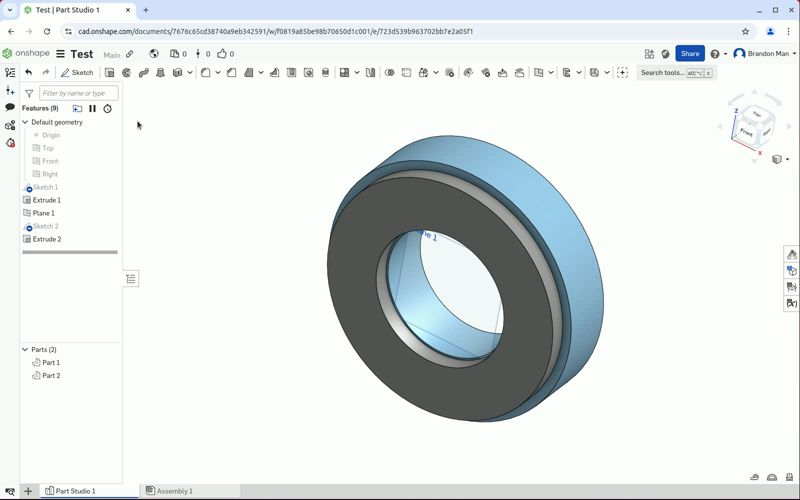
mouse_move(73, 189)
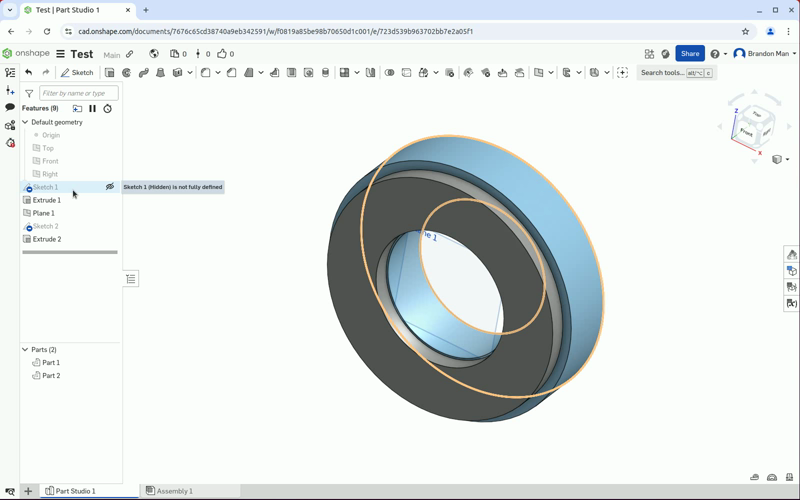
click(73, 189)